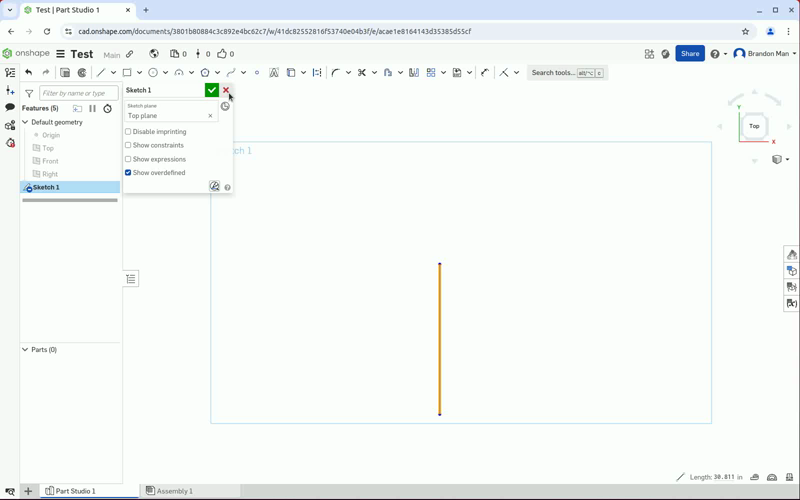
key(shift+h)
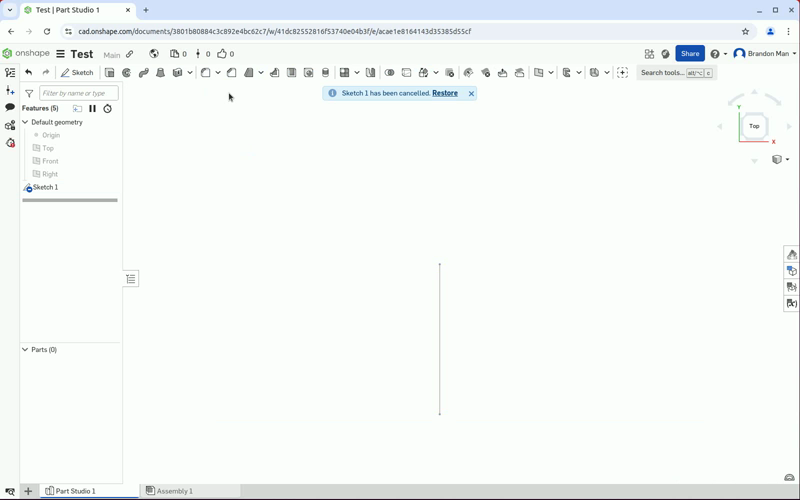
key(shift+s)
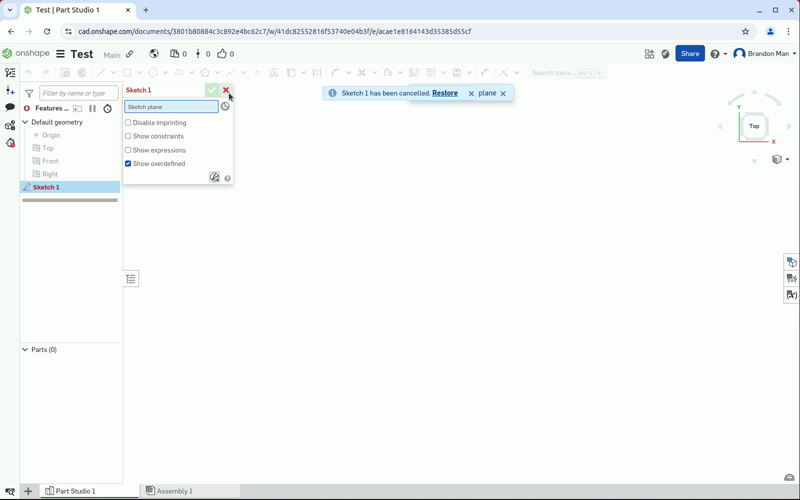
mouse_move(73, 150)
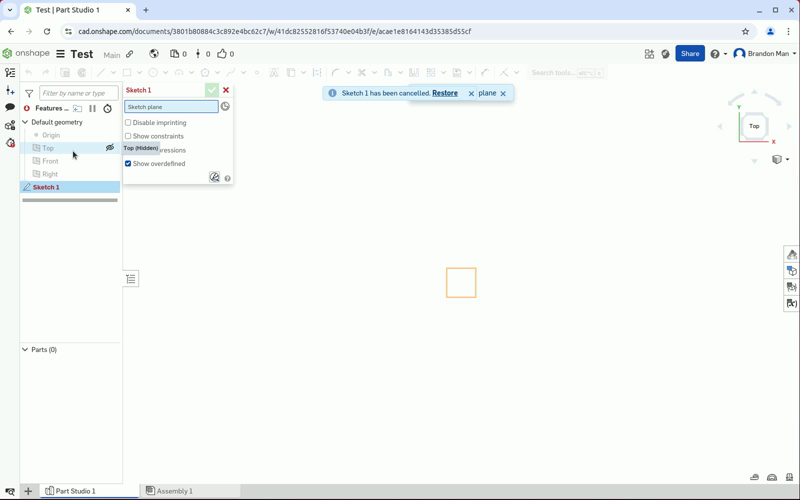
click(73, 150)
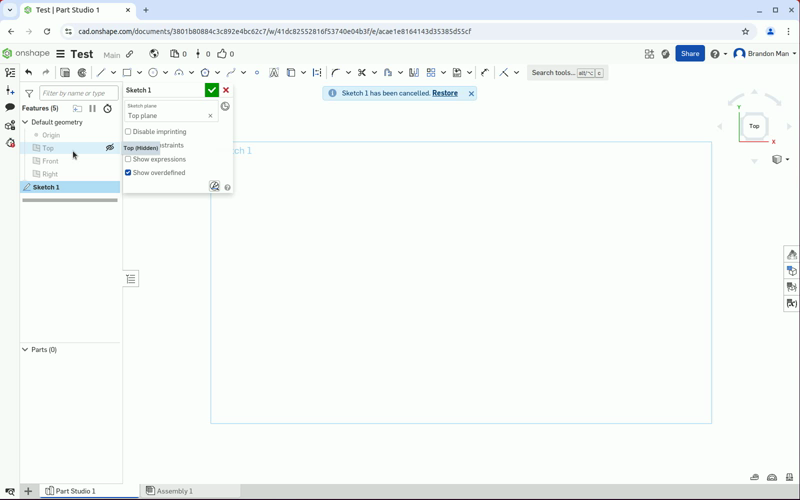
mouse_move(73, 352)
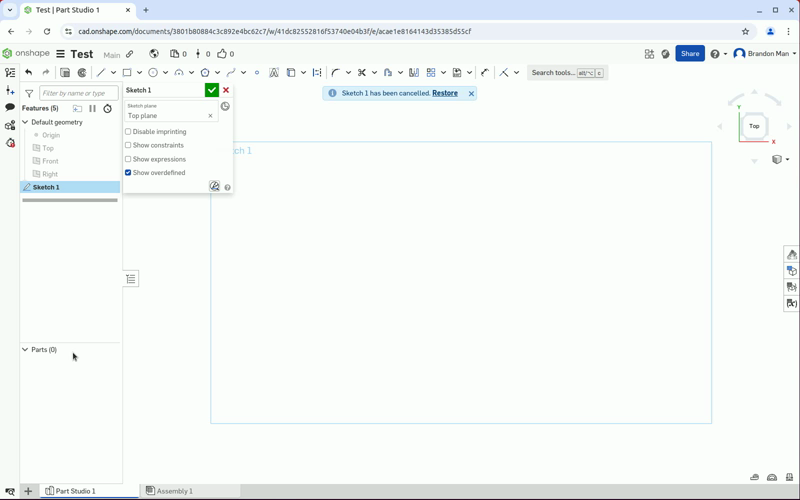
key(y)
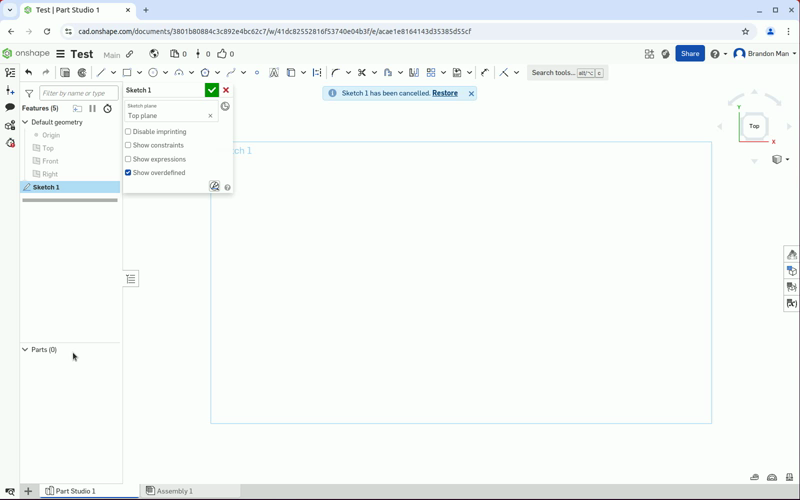
key(c)
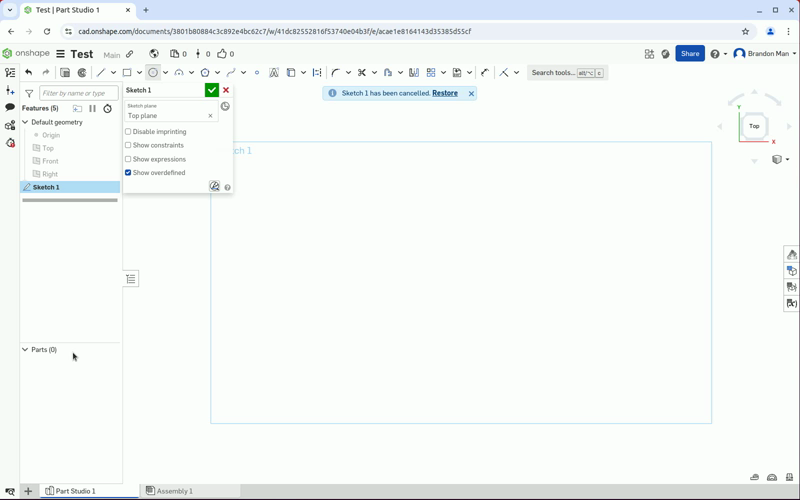
key_down(shift)
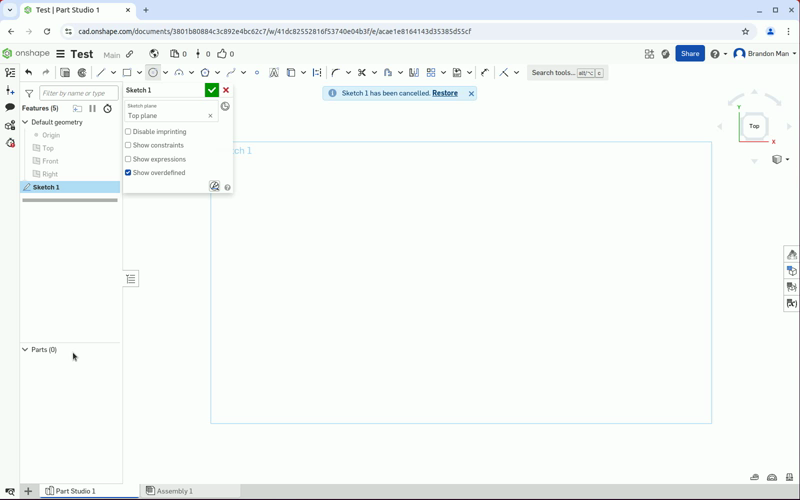
mouse_move(461, 282)
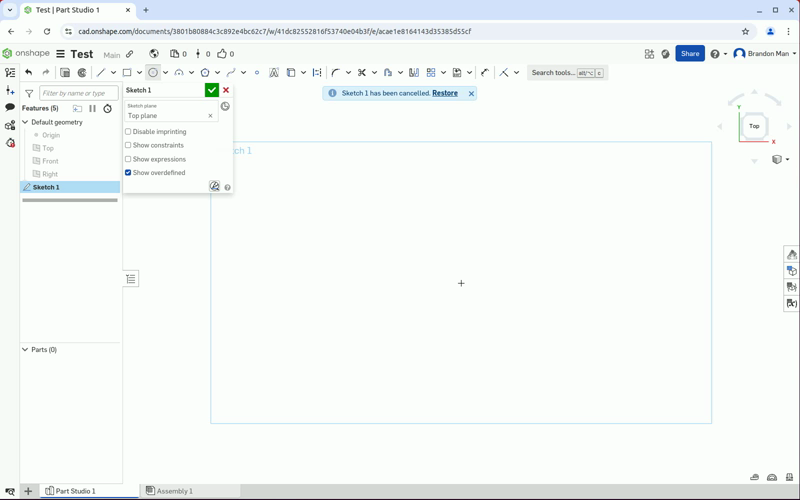
click(461, 282)
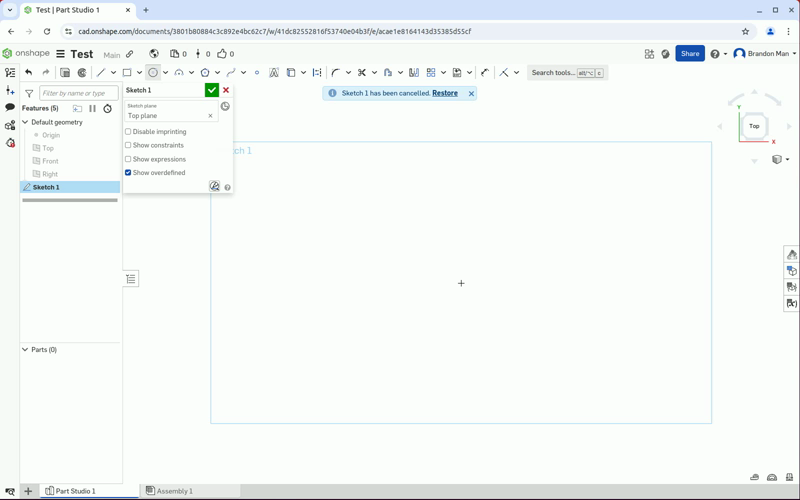
key_up(shift)
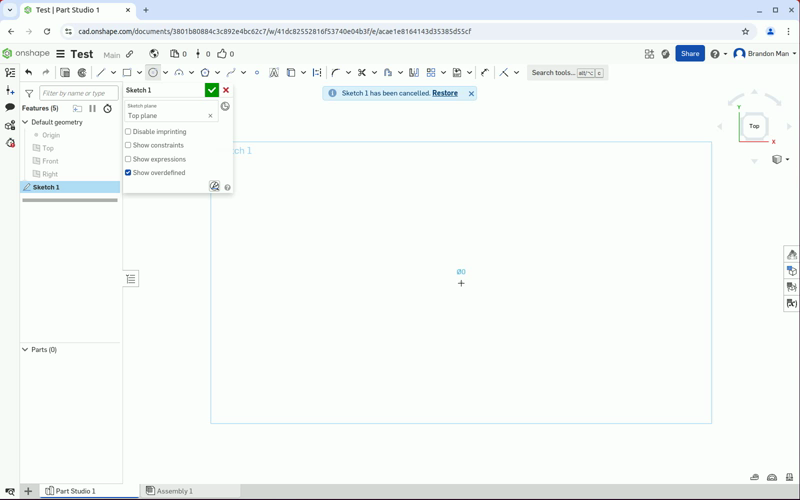
mouse_move(476, 282)
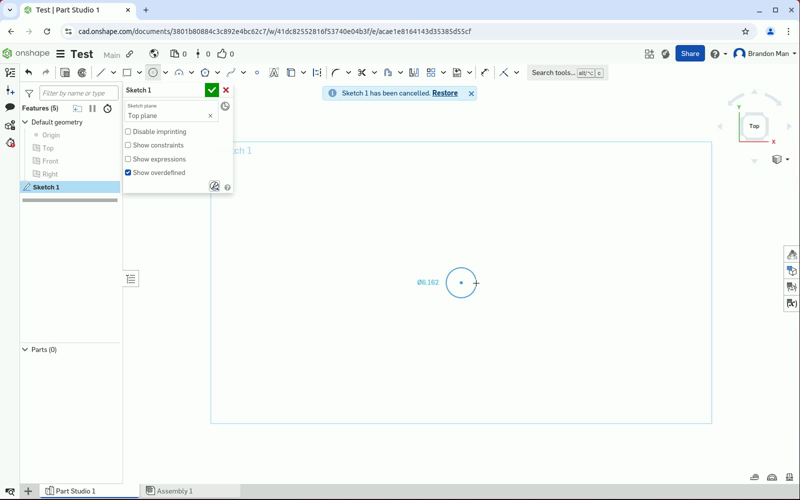
click(476, 282)
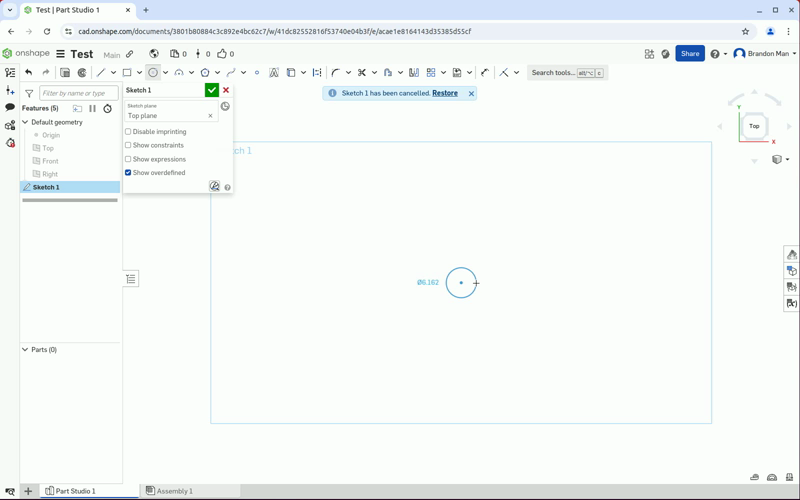
key(esc)
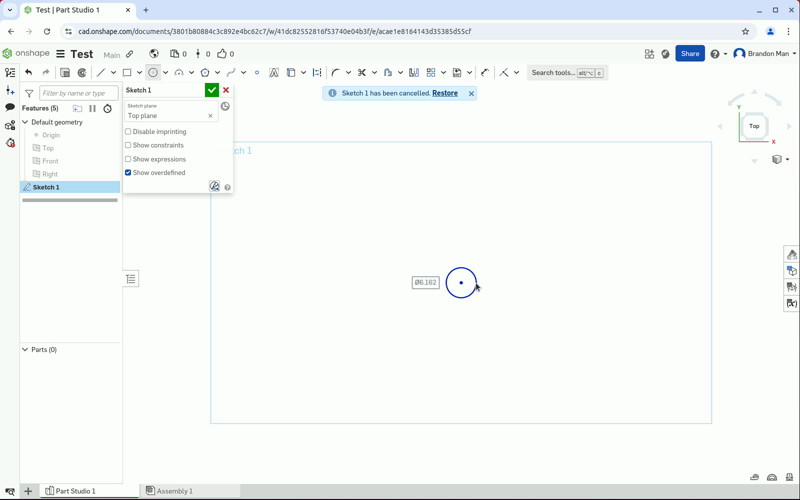
key(c)
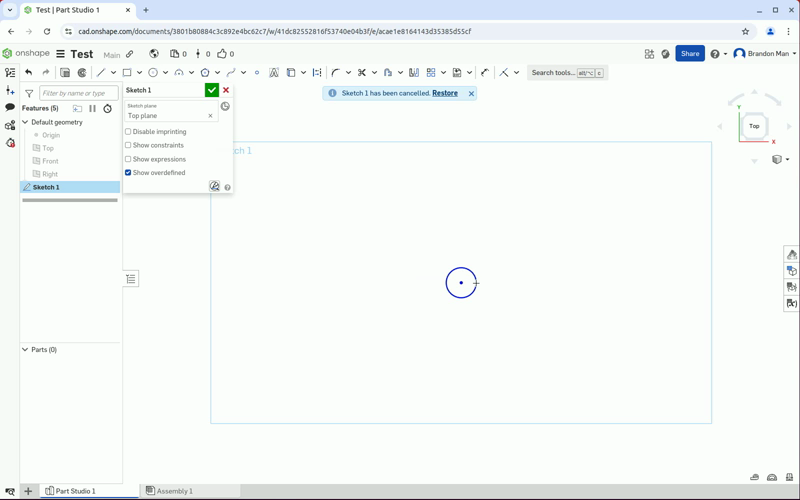
key_down(shift)
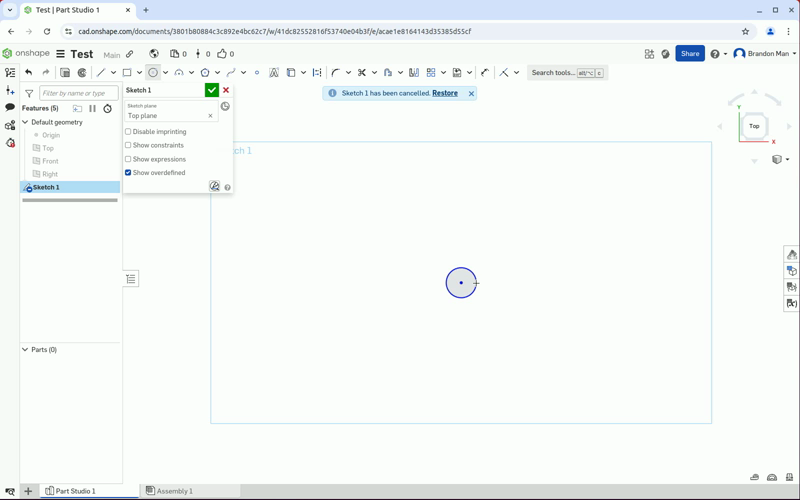
mouse_move(461, 282)
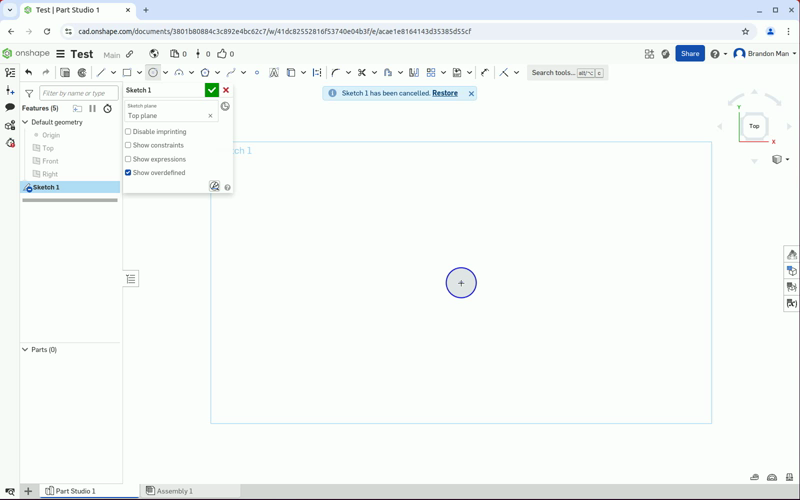
click(461, 282)
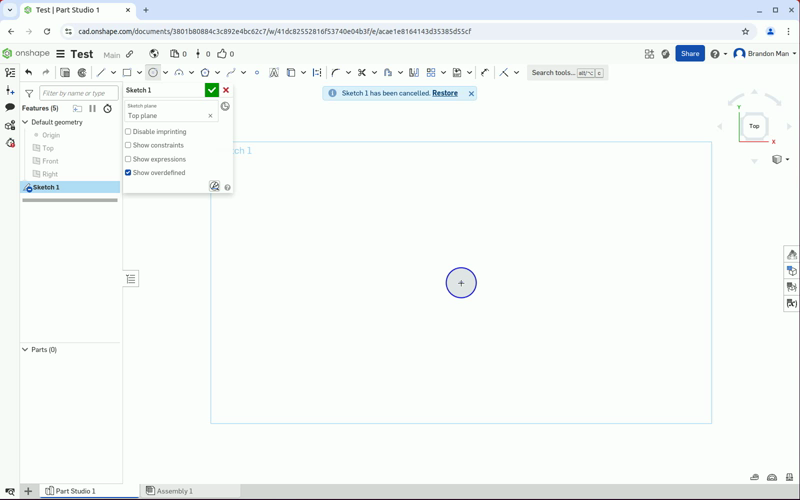
key_up(shift)
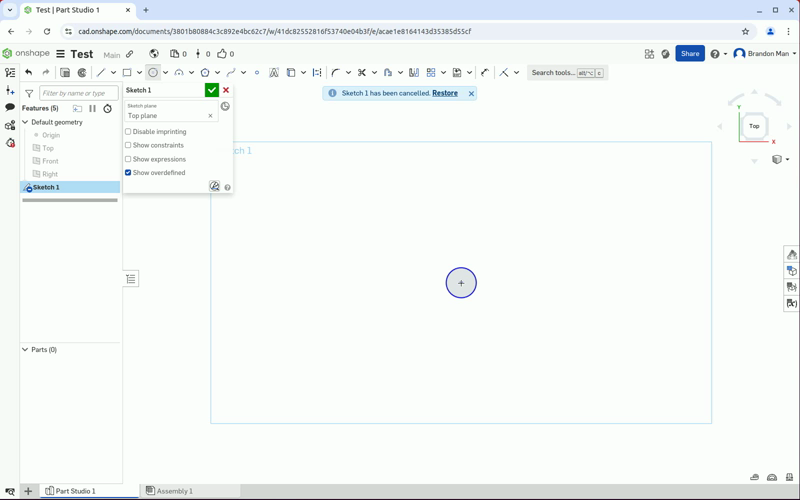
mouse_move(473, 282)
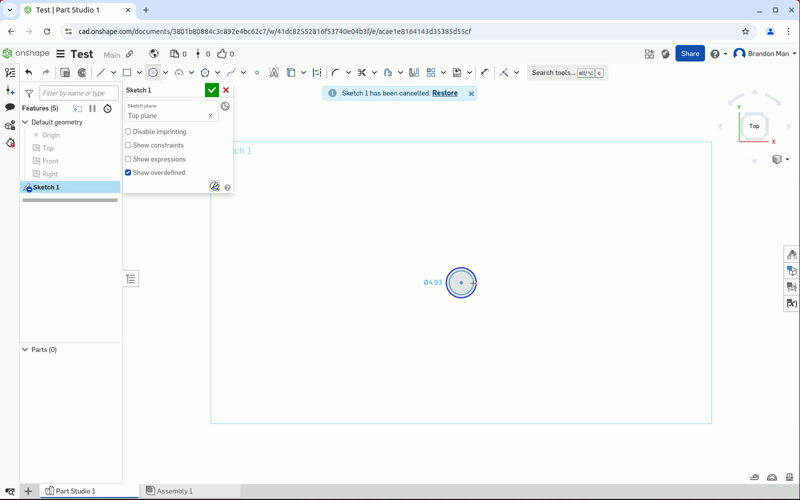
scroll(6)
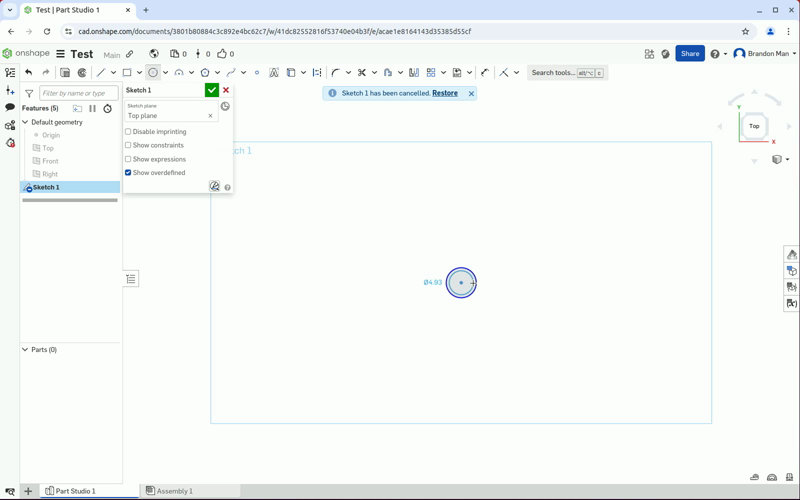
scroll(6)
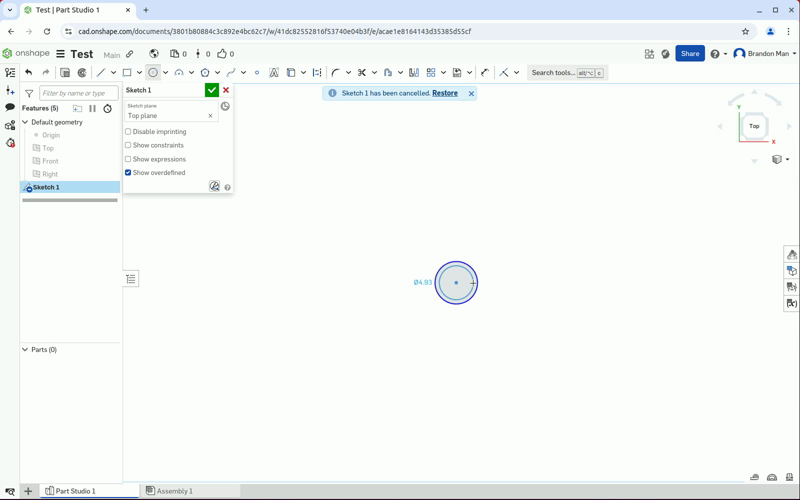
scroll(6)
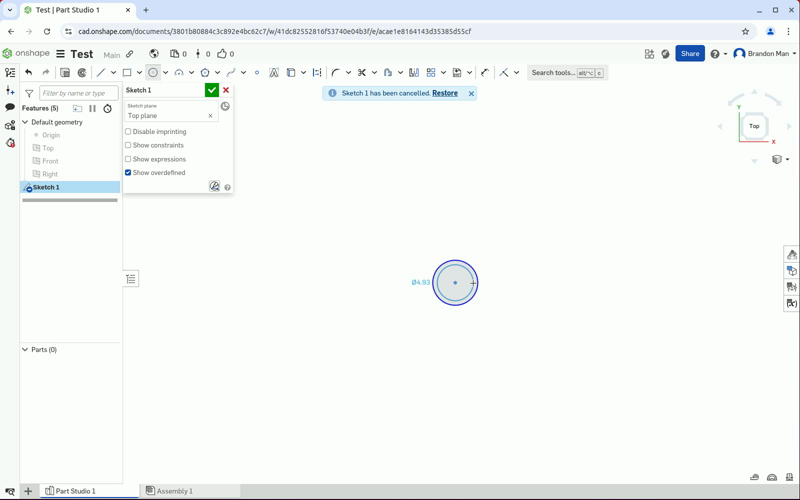
scroll(6)
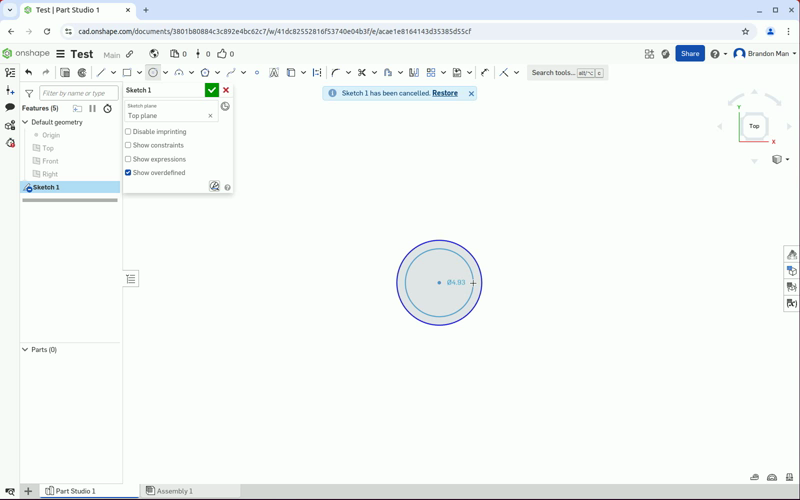
scroll(6)
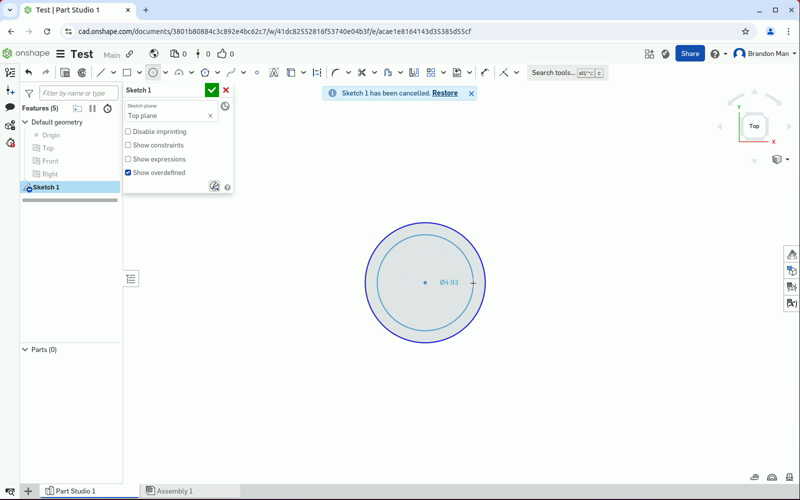
scroll(6)
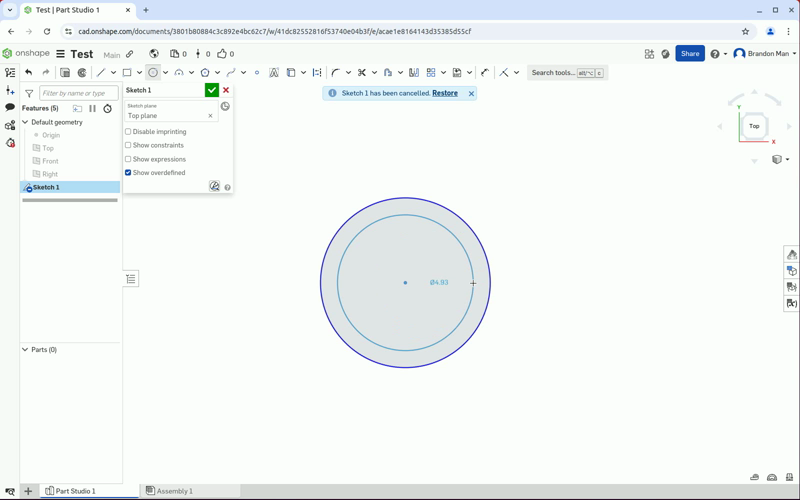
scroll(6)
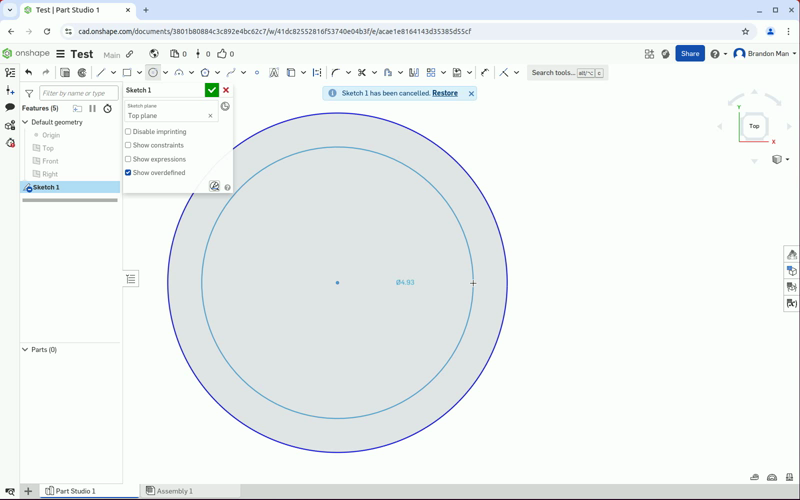
click(473, 282)
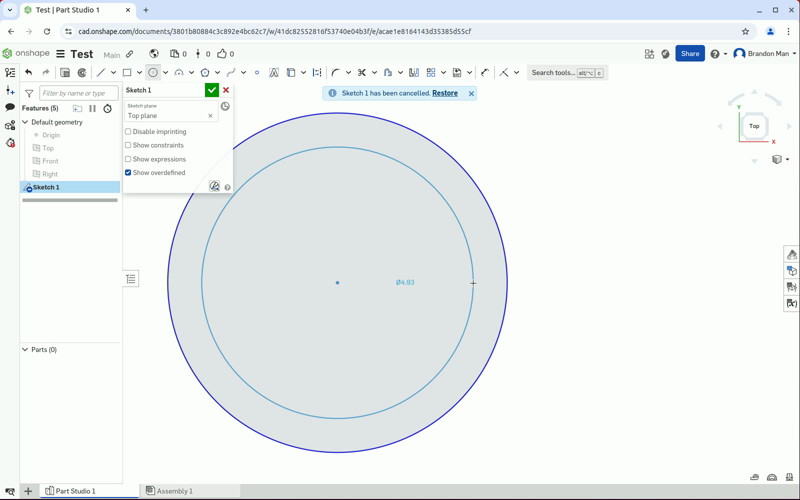
scroll(-6)
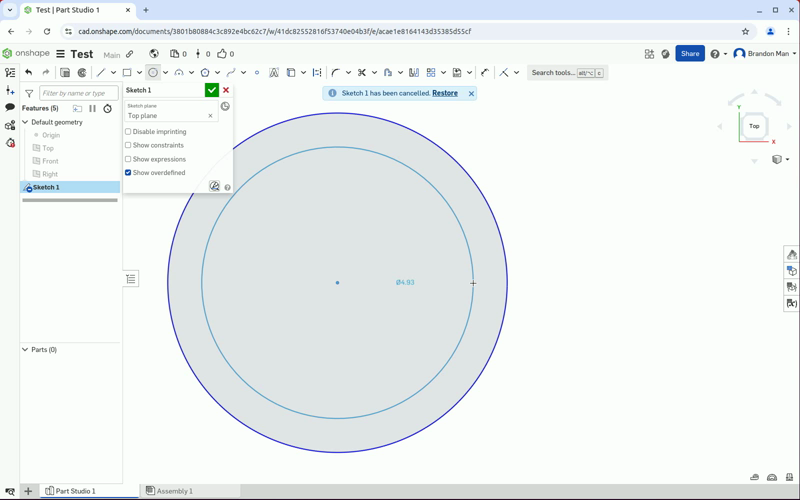
scroll(-6)
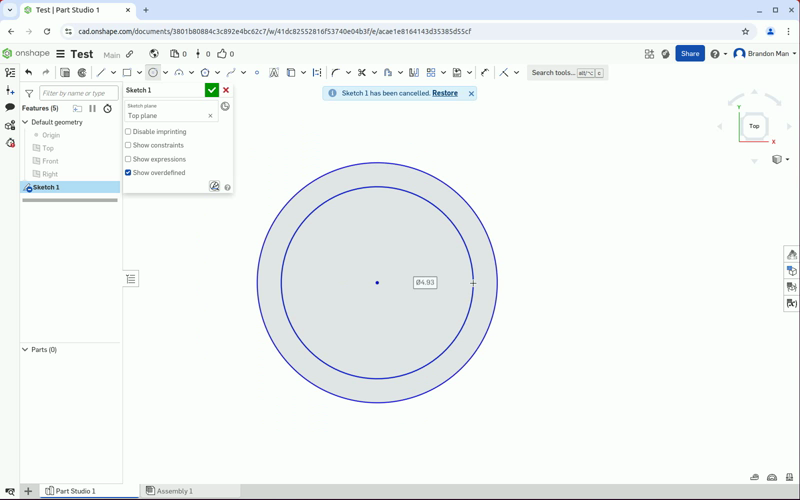
scroll(-6)
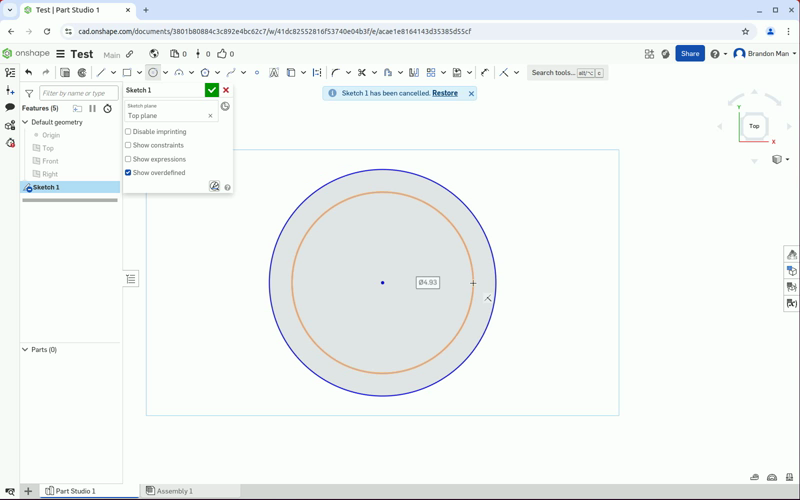
scroll(-6)
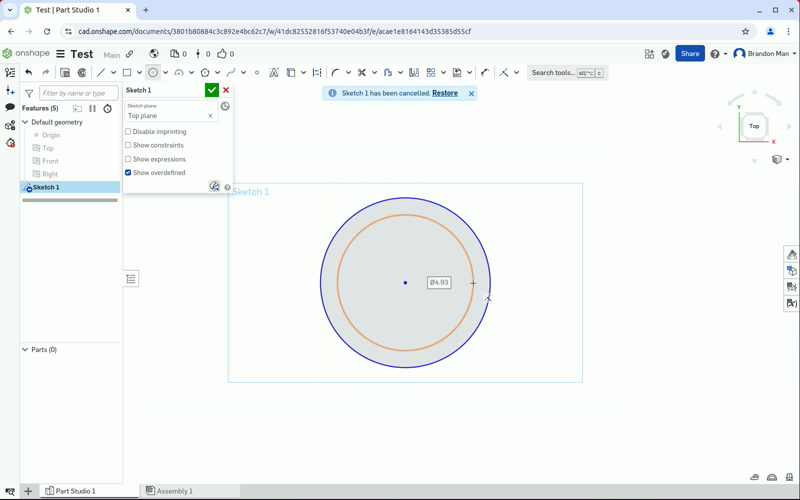
scroll(-6)
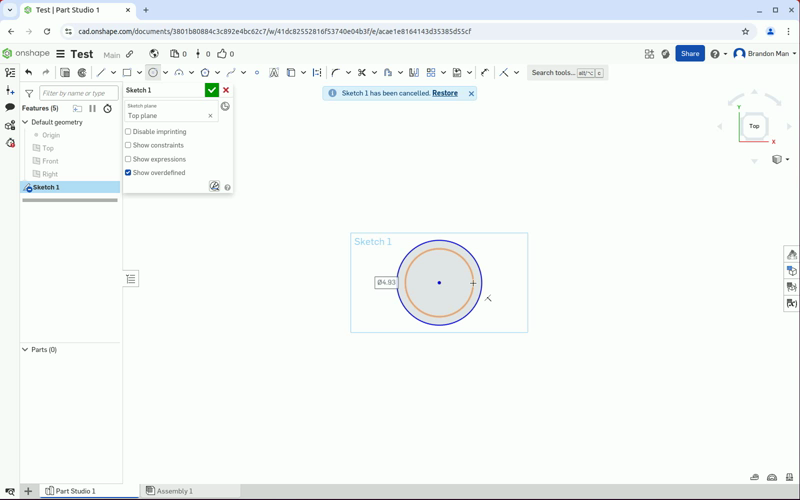
scroll(-6)
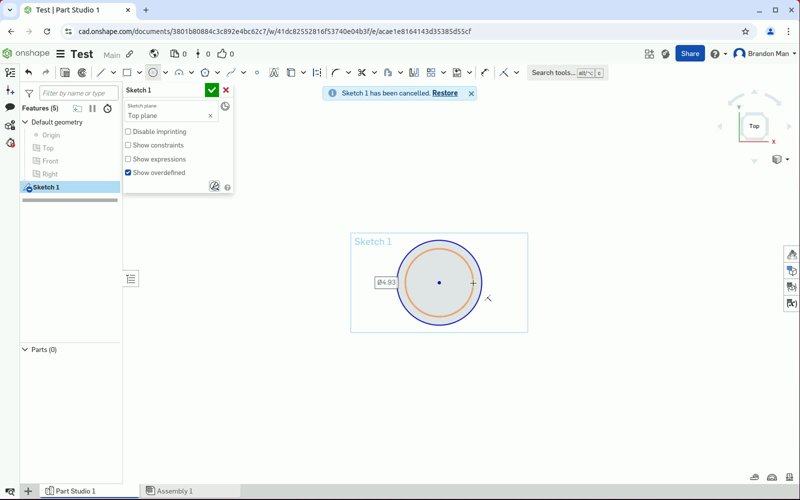
scroll(-6)
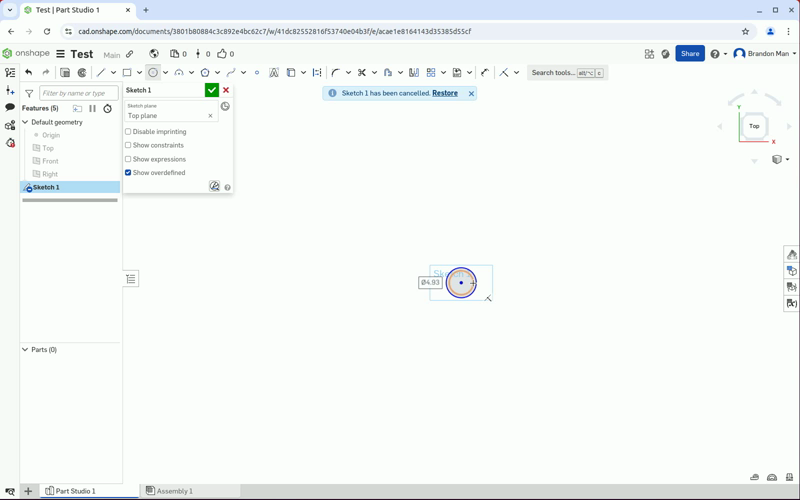
key(esc)
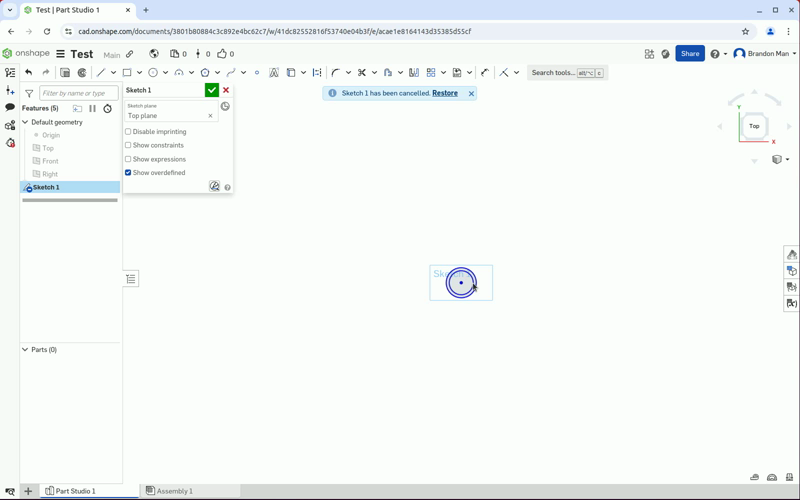
mouse_move(470, 293)
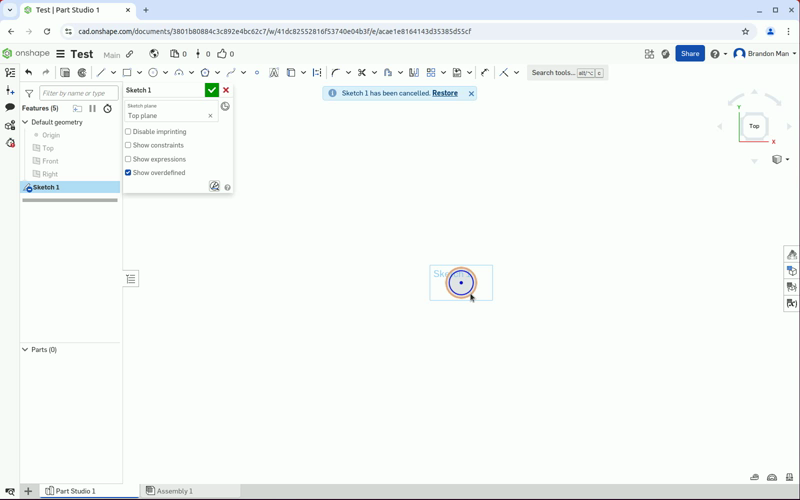
scroll(6)
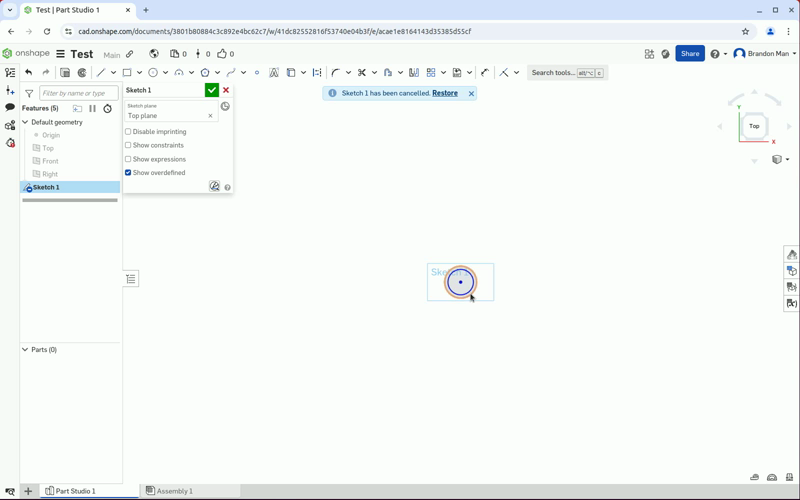
scroll(6)
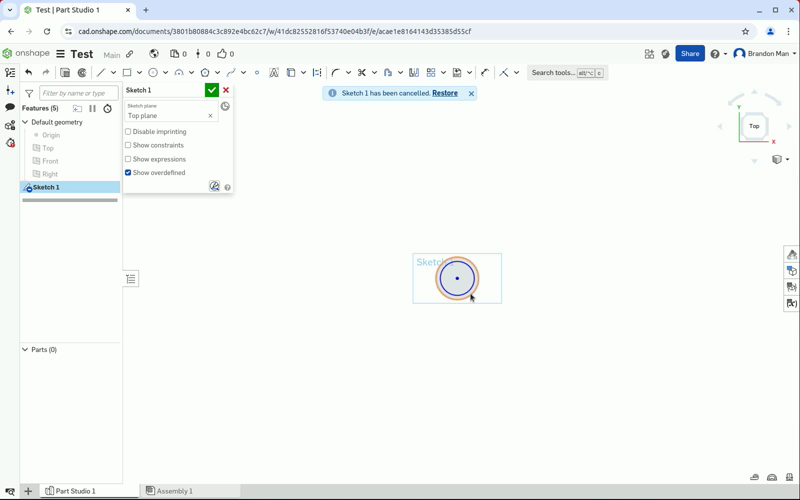
scroll(6)
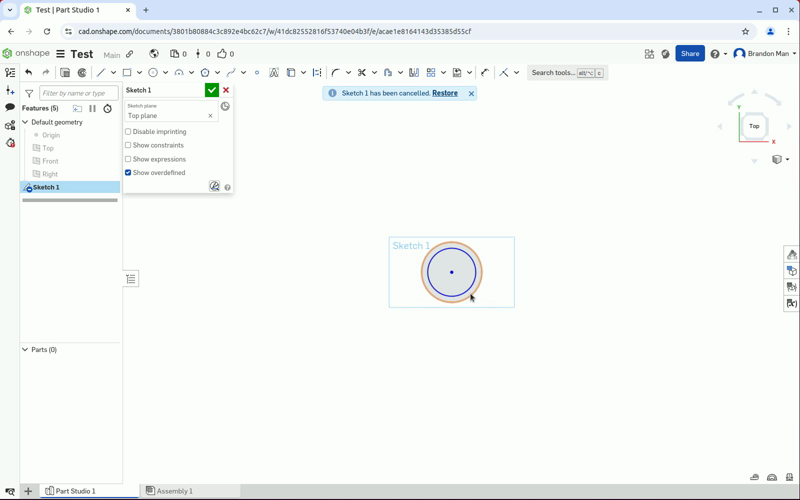
scroll(6)
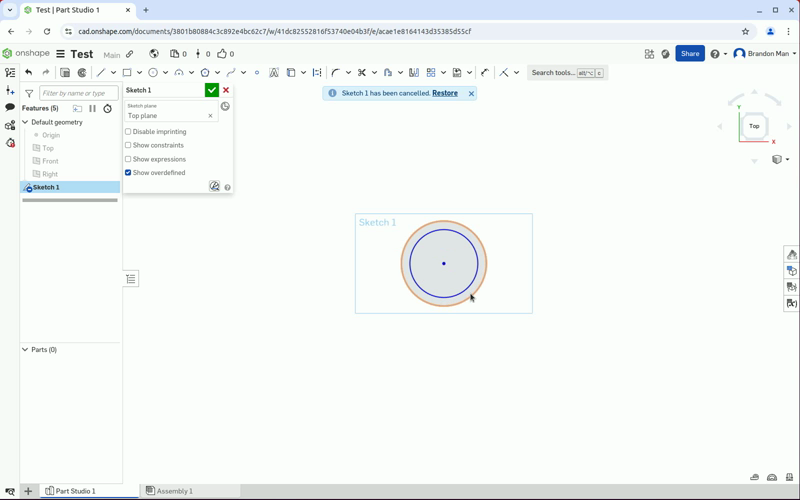
scroll(6)
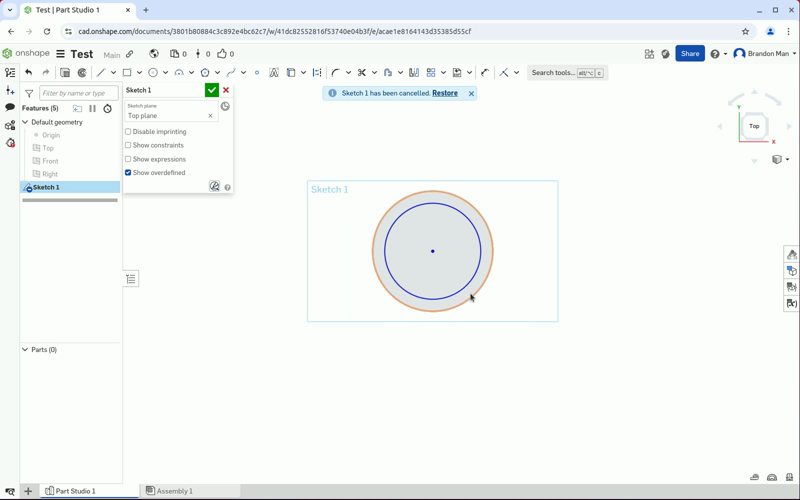
scroll(6)
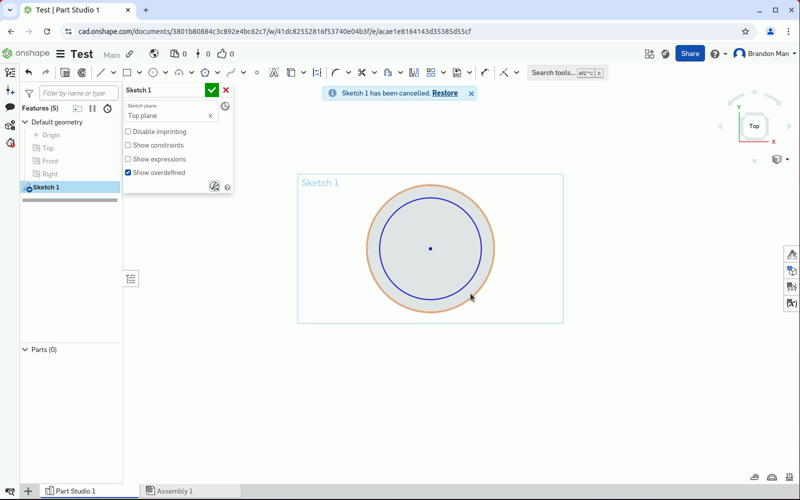
scroll(6)
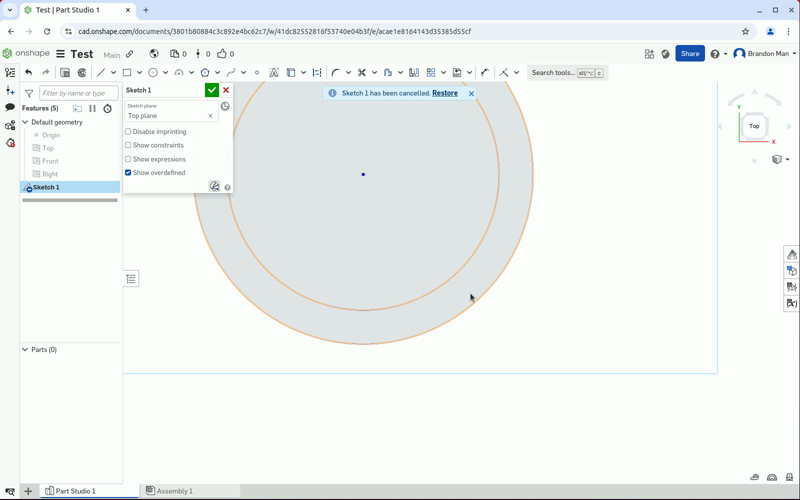
click(470, 293)
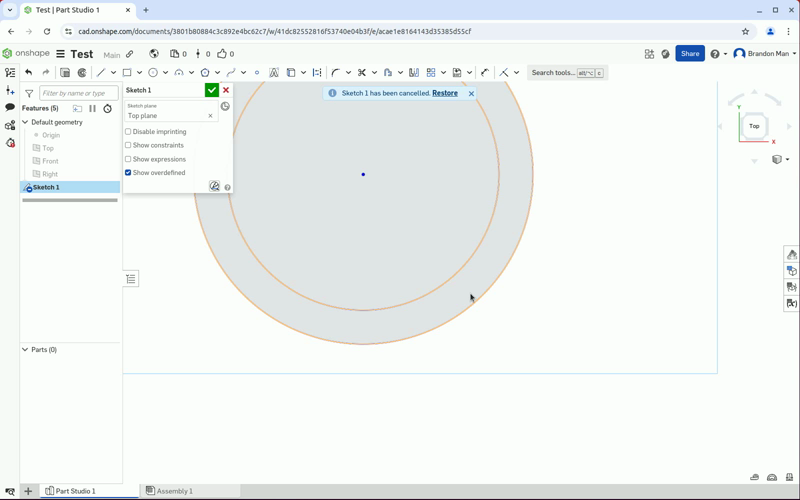
scroll(-6)
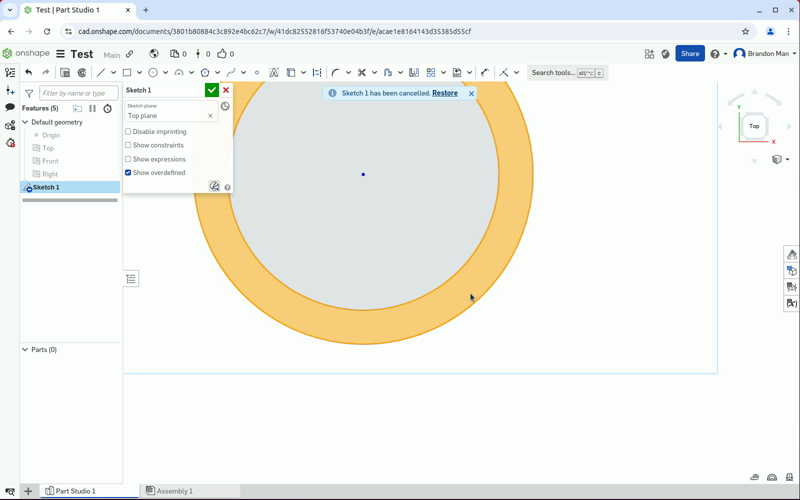
scroll(-6)
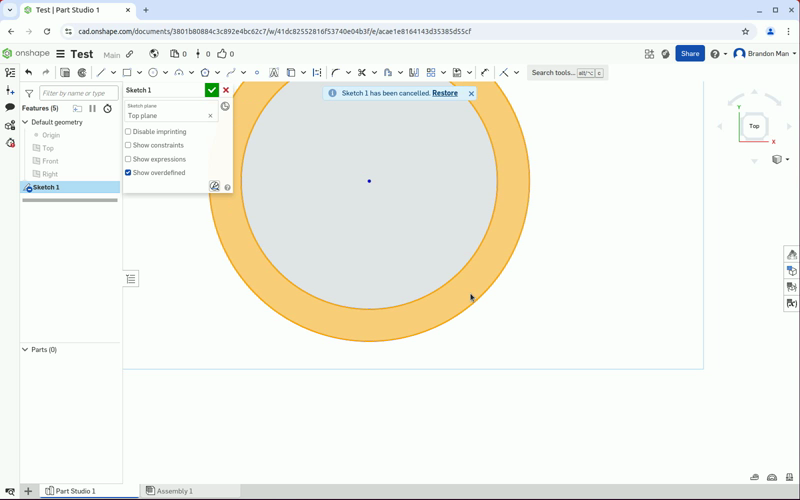
scroll(-6)
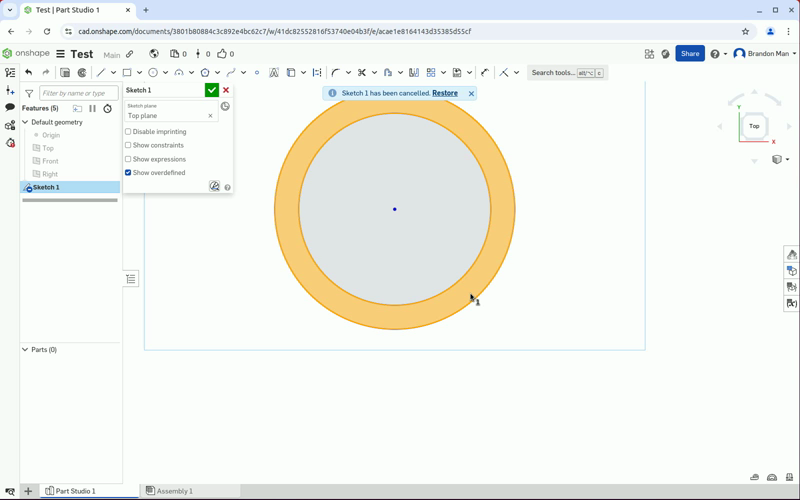
scroll(-6)
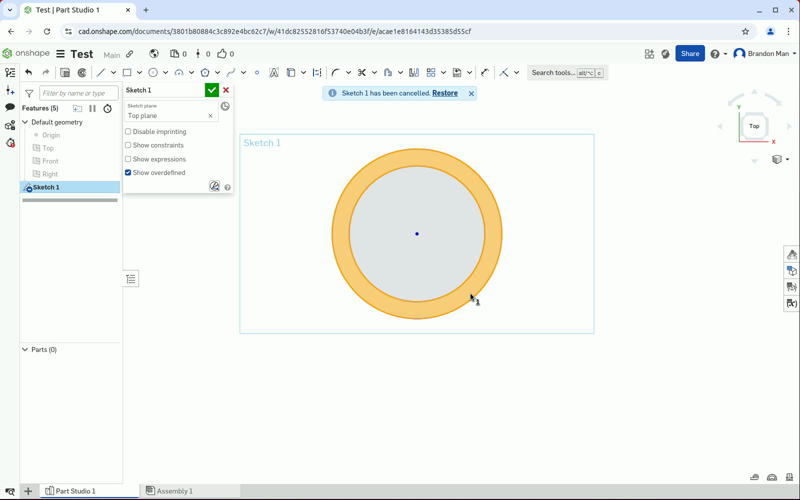
scroll(-6)
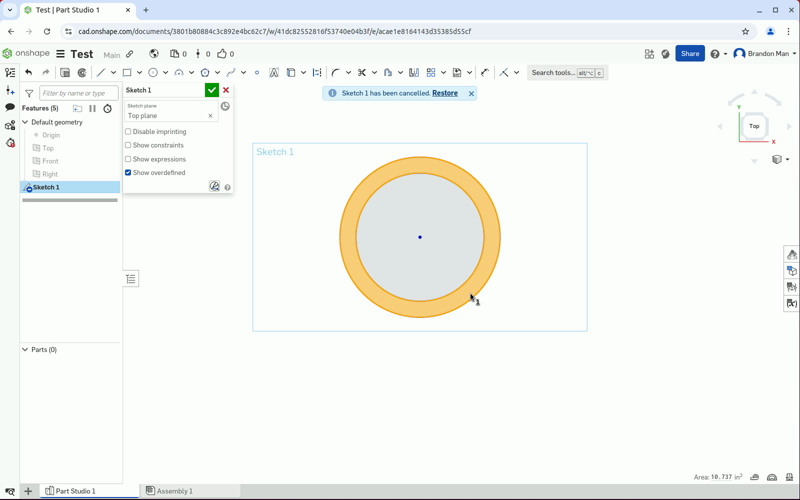
scroll(-6)
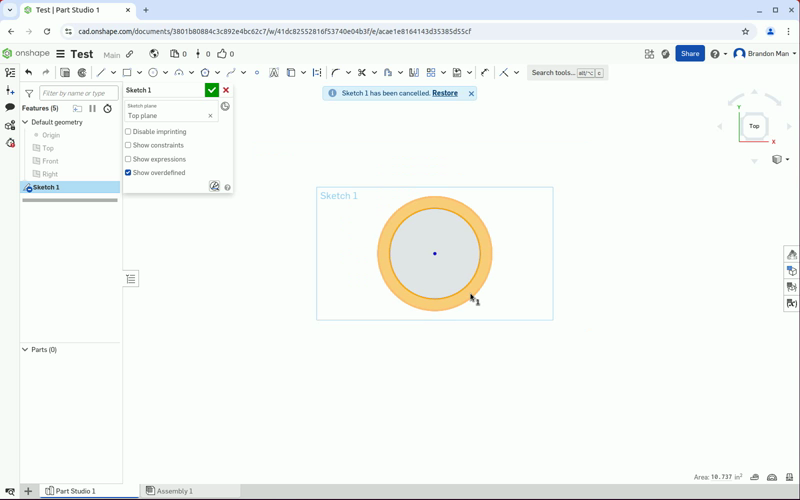
scroll(-6)
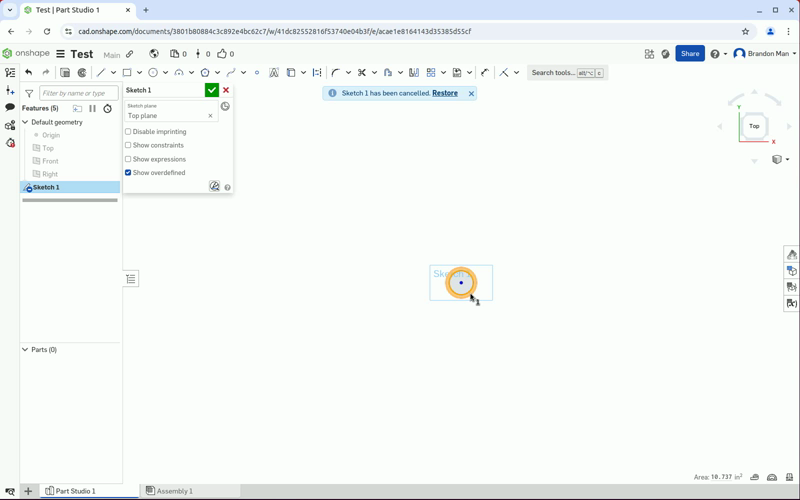
mouse_move(73, 352)
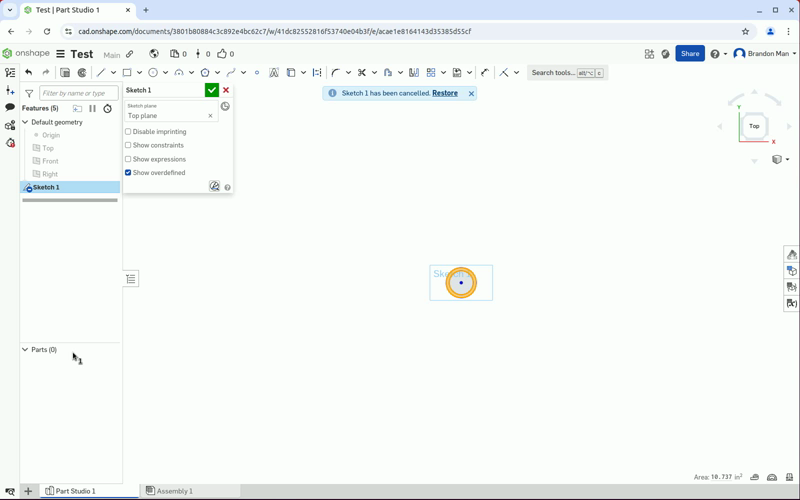
key(shift+y)
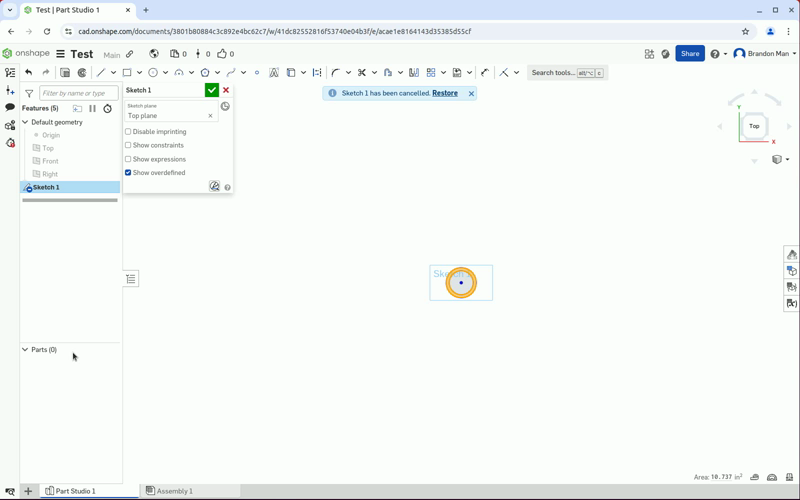
key(shift+e)
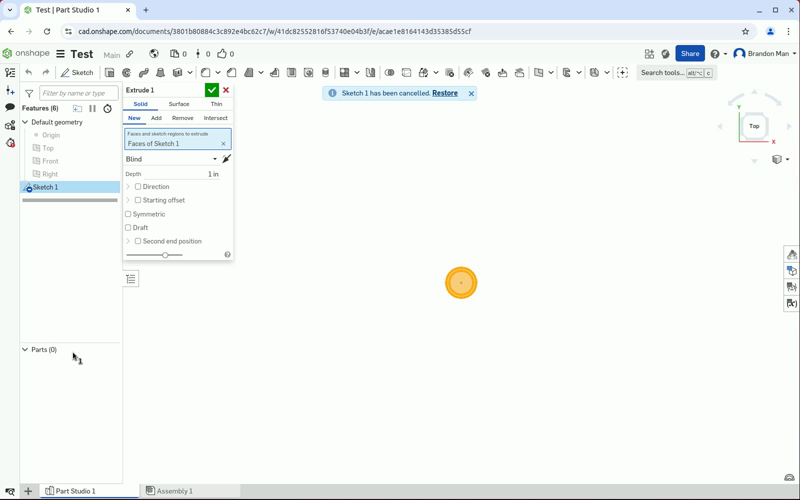
mouse_move(143, 106)
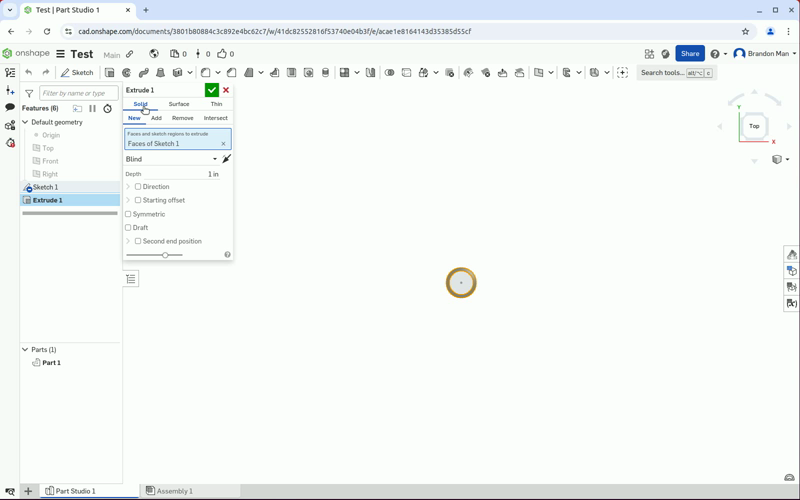
click(143, 106)
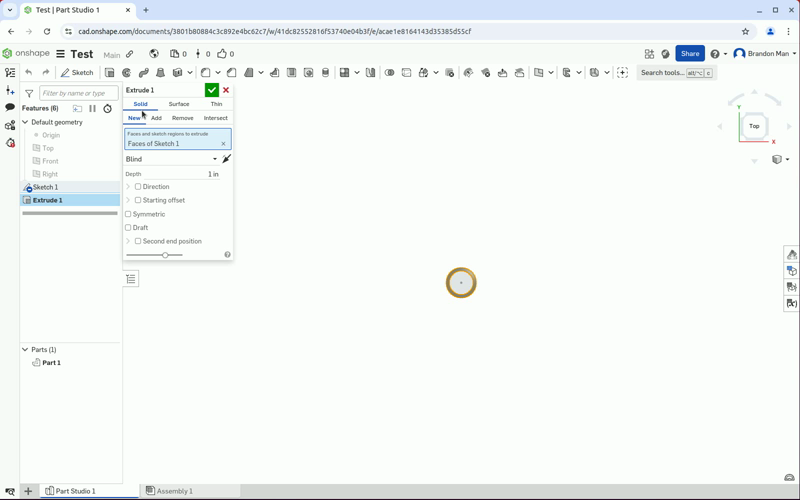
mouse_move(137, 120)
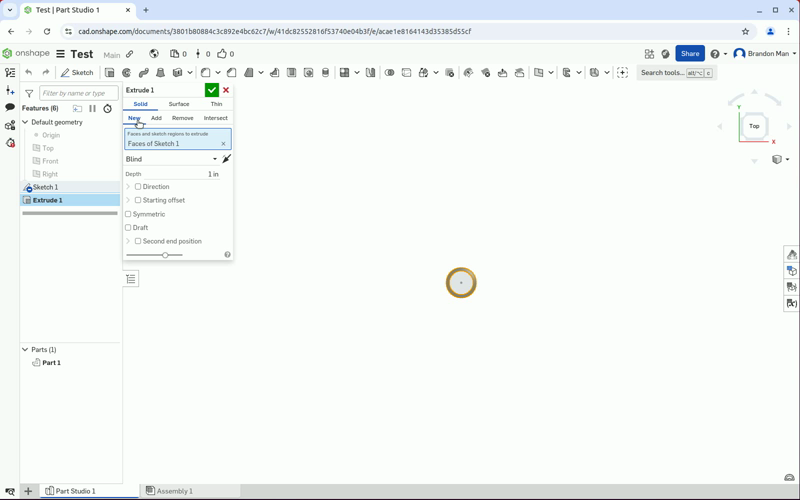
click(137, 120)
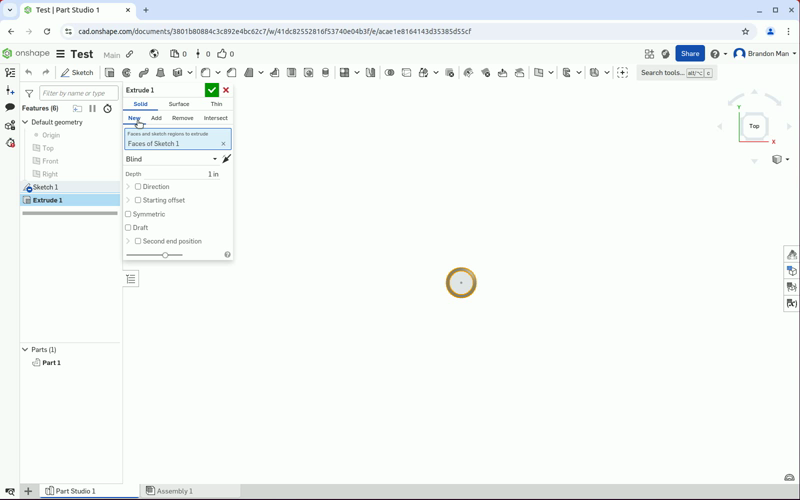
key(tab, 4)
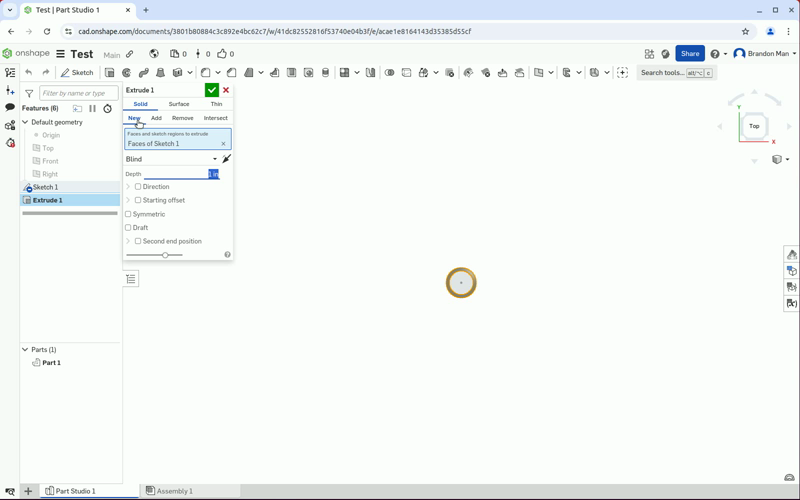
text(-23.108)
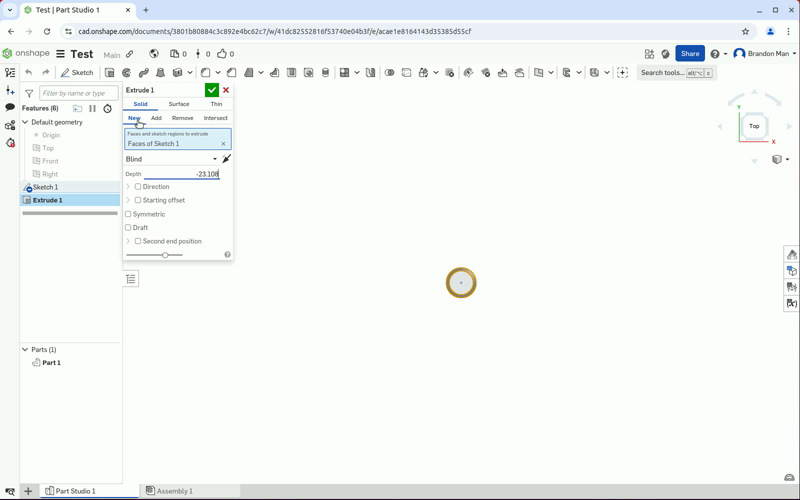
key(enter)
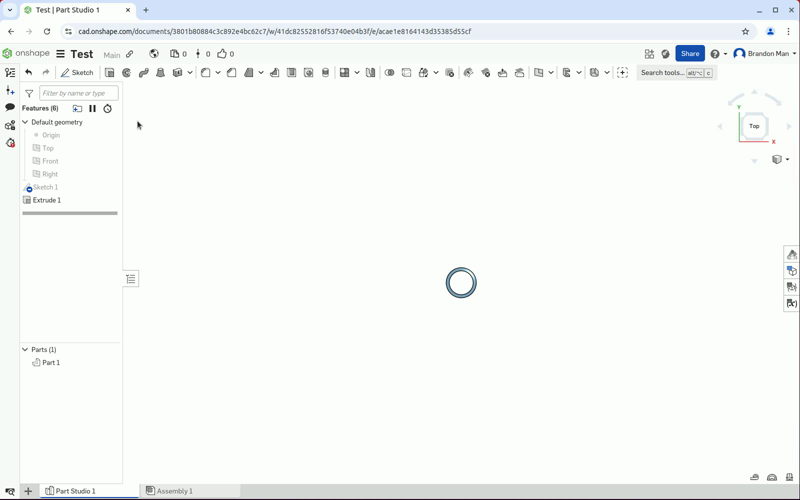
key(shift+h)
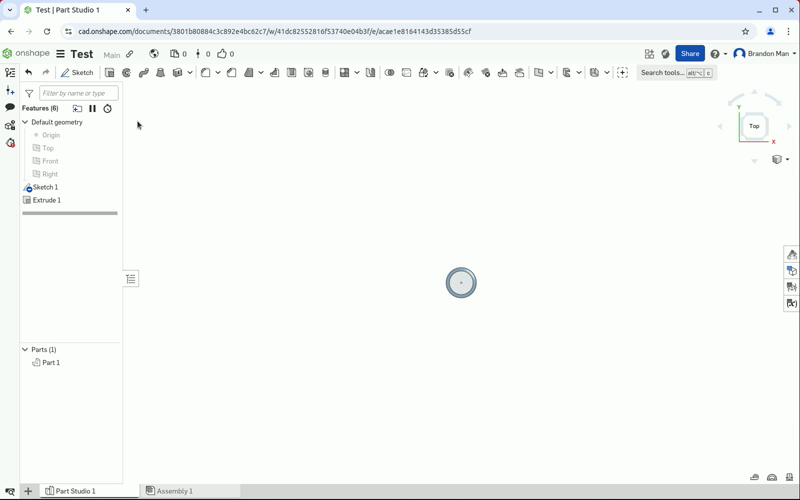
key(shift+h)
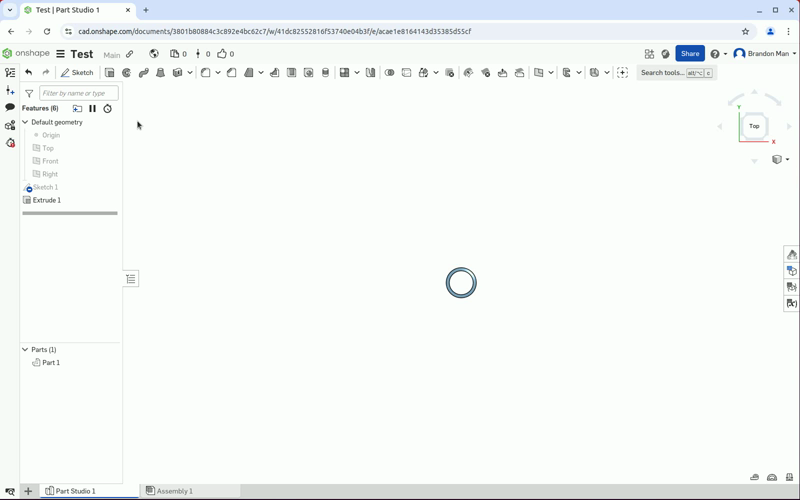
mouse_move(73, 189)
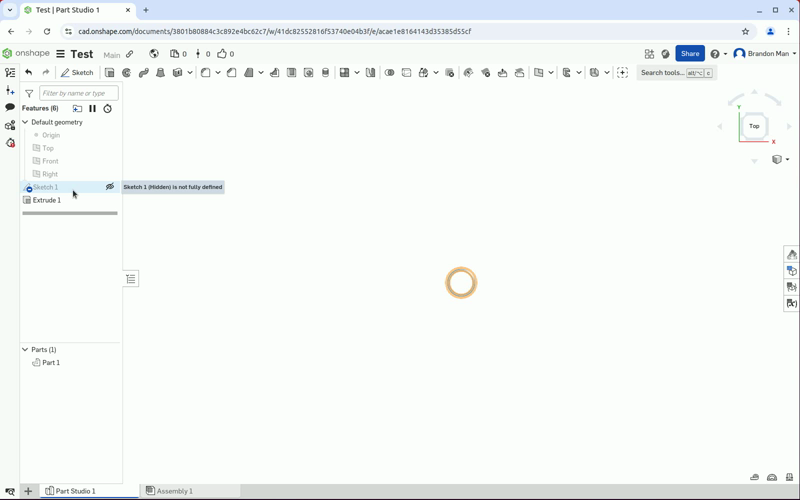
click(73, 189)
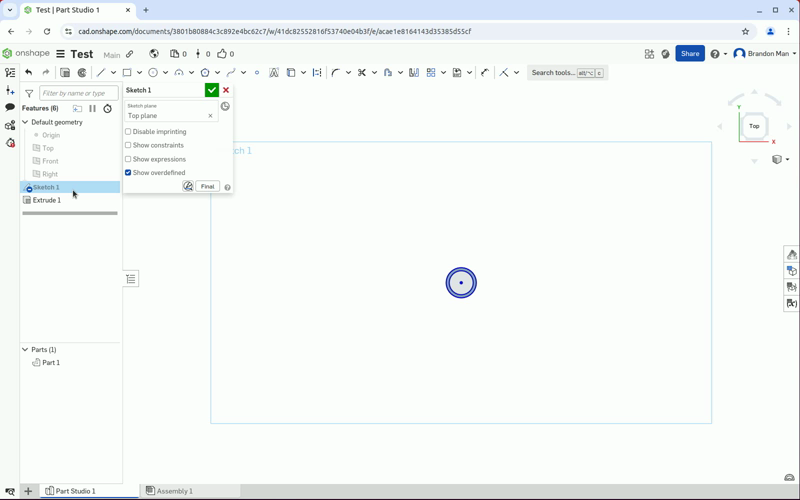
mouse_move(229, 92)
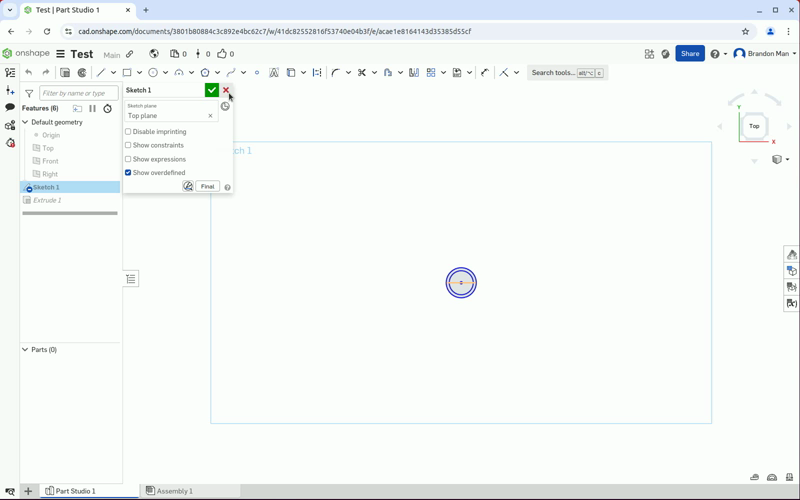
click(229, 92)
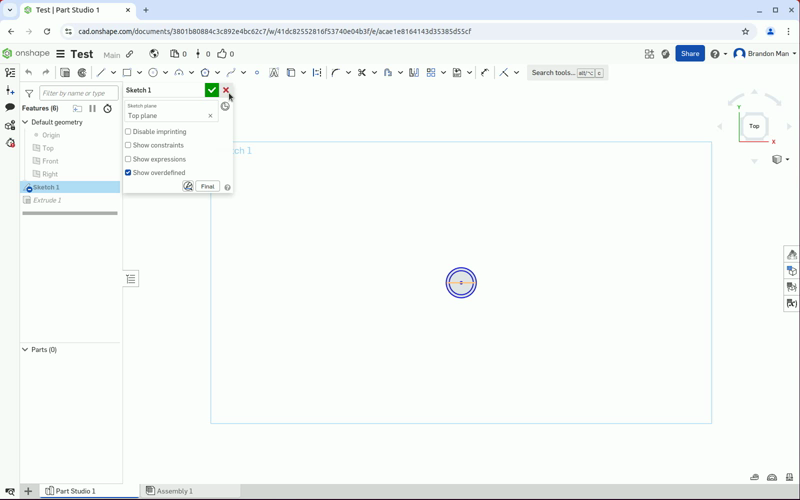
key(shift+s)
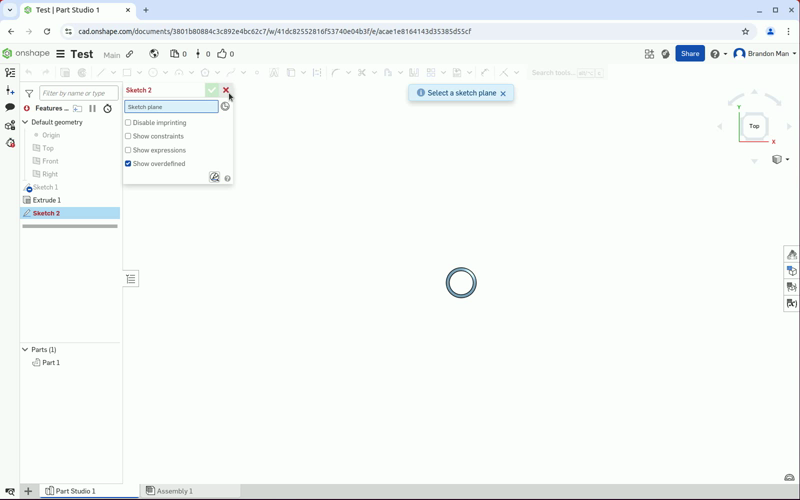
mouse_move(73, 150)
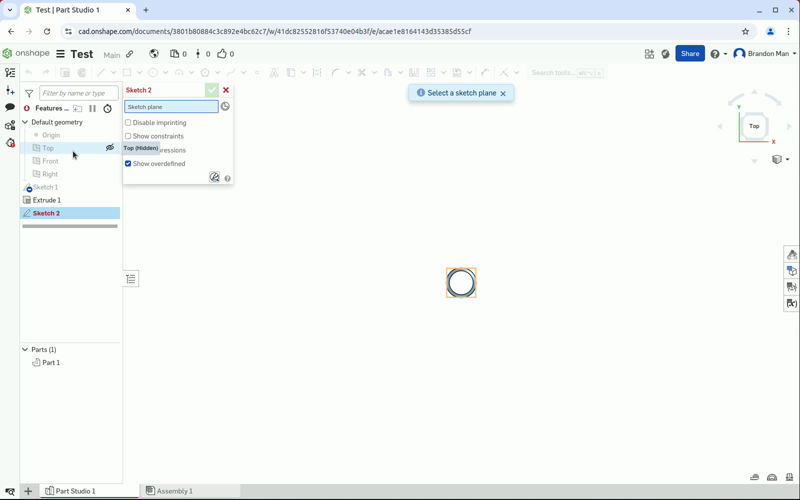
click(73, 150)
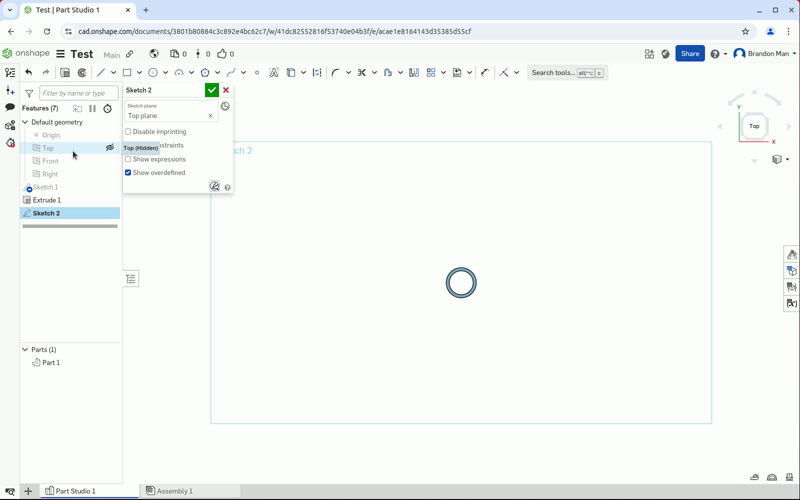
mouse_move(73, 352)
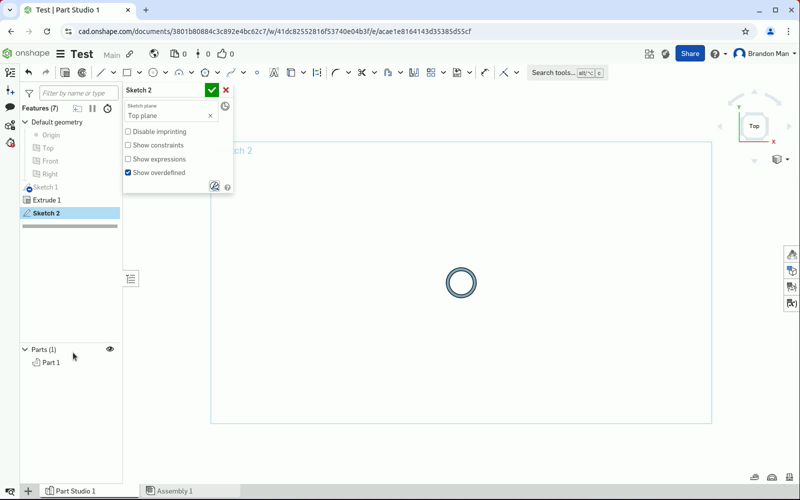
key(y)
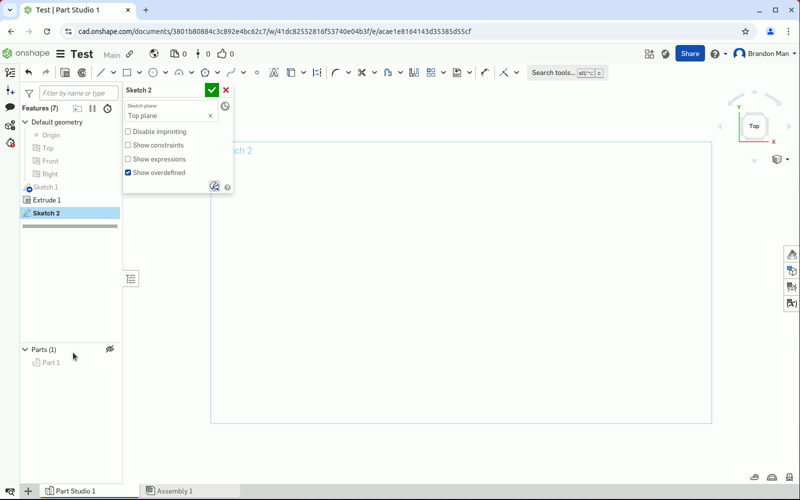
key(c)
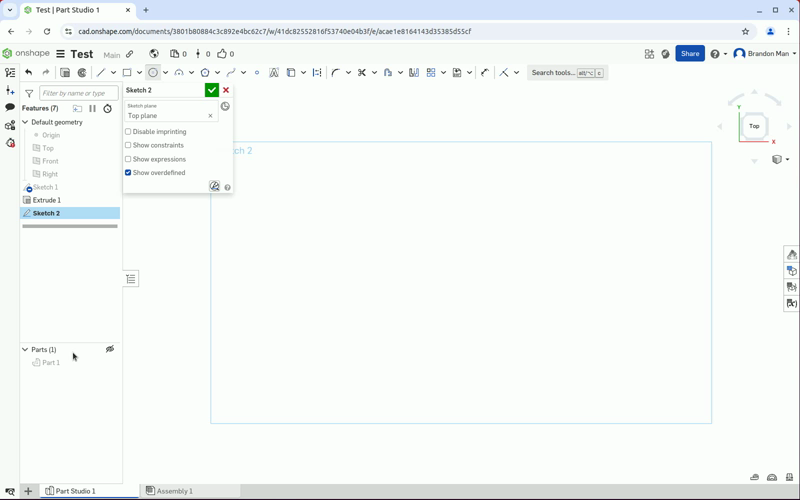
key_down(shift)
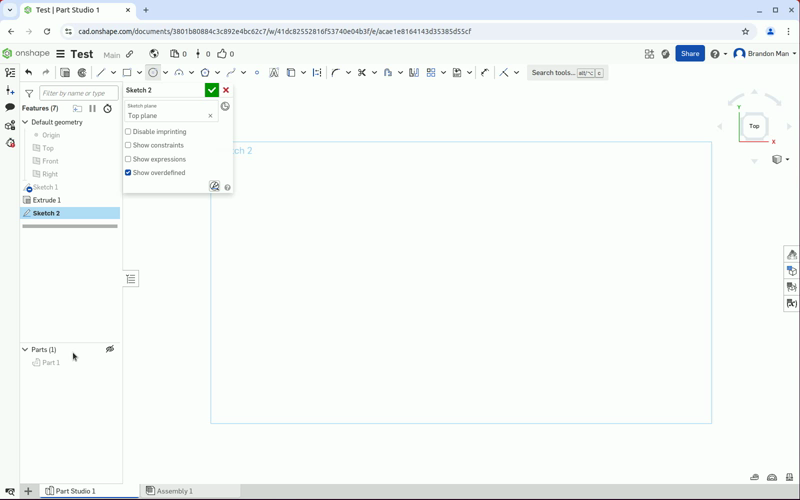
mouse_move(460, 282)
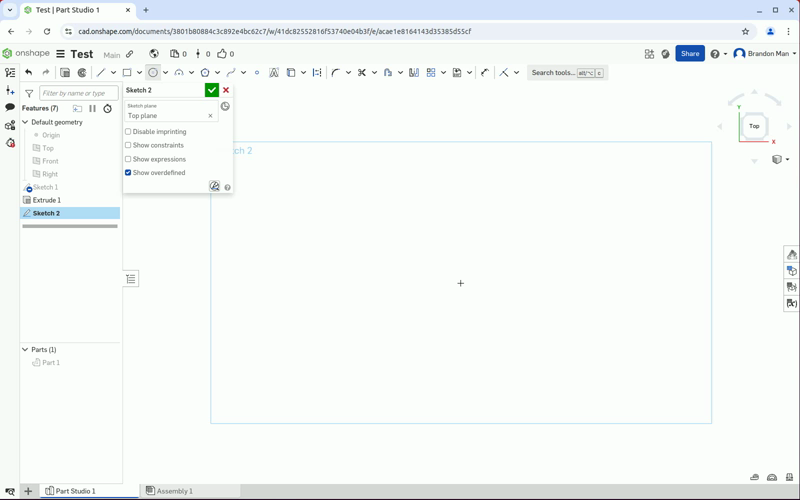
click(460, 282)
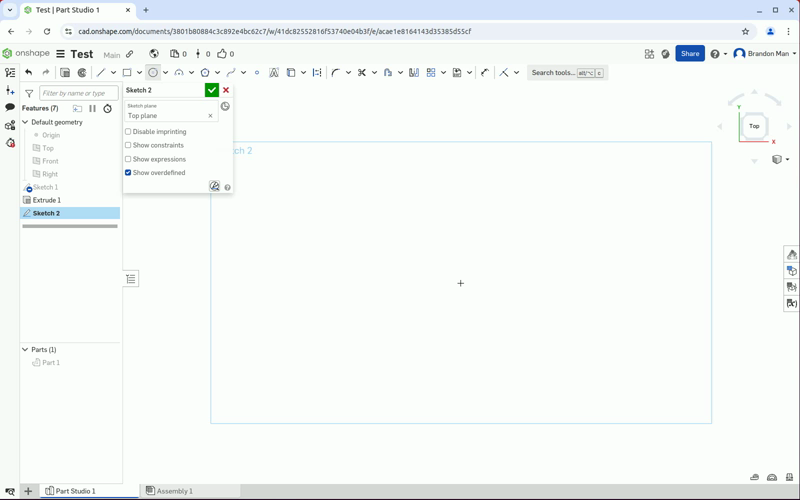
key_up(shift)
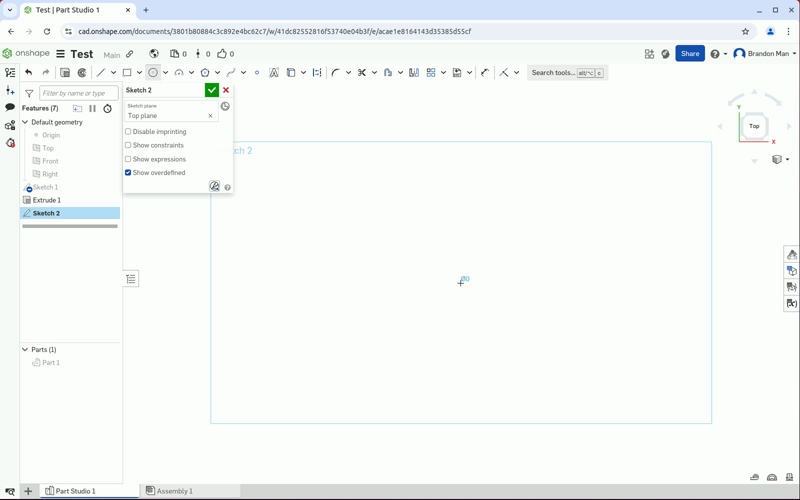
mouse_move(472, 282)
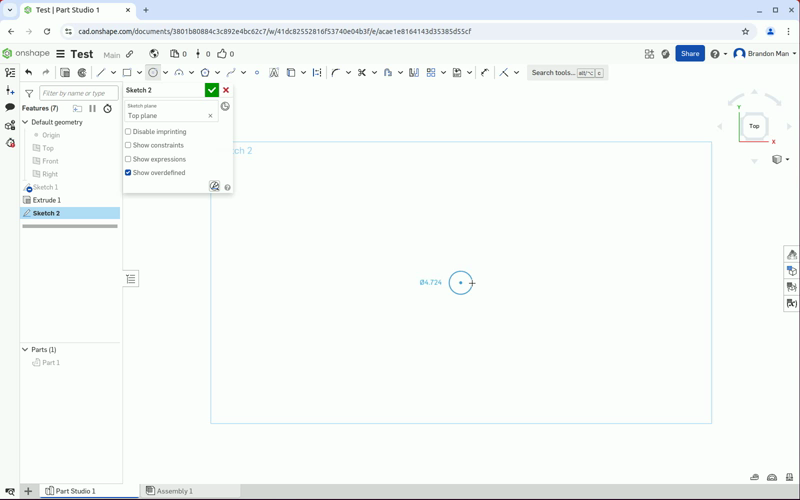
click(472, 282)
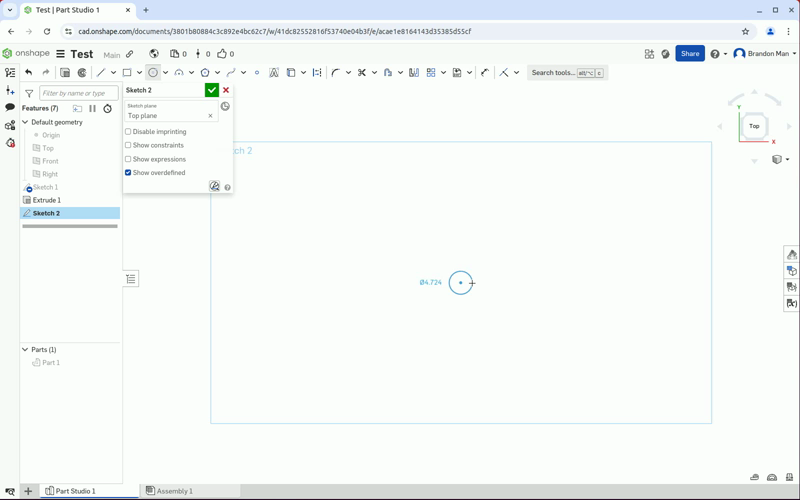
key(esc)
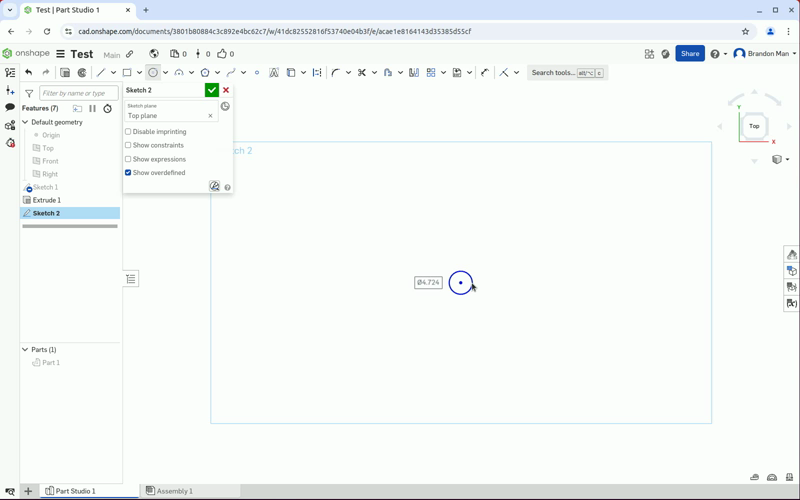
key(c)
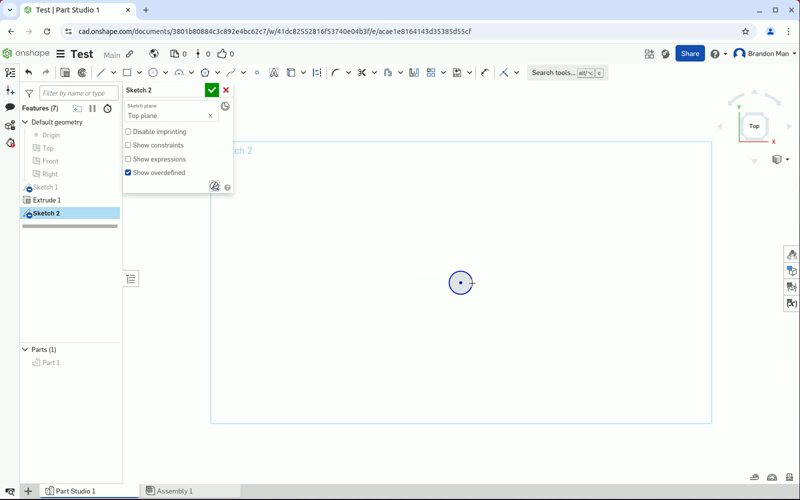
key_down(shift)
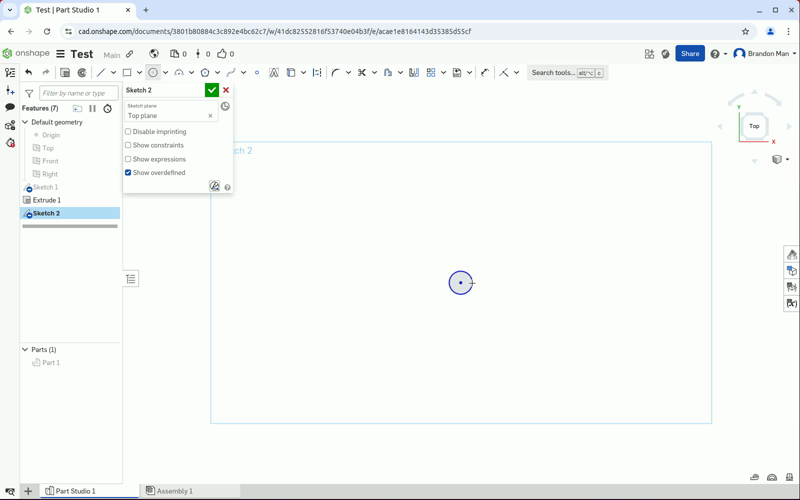
mouse_move(460, 282)
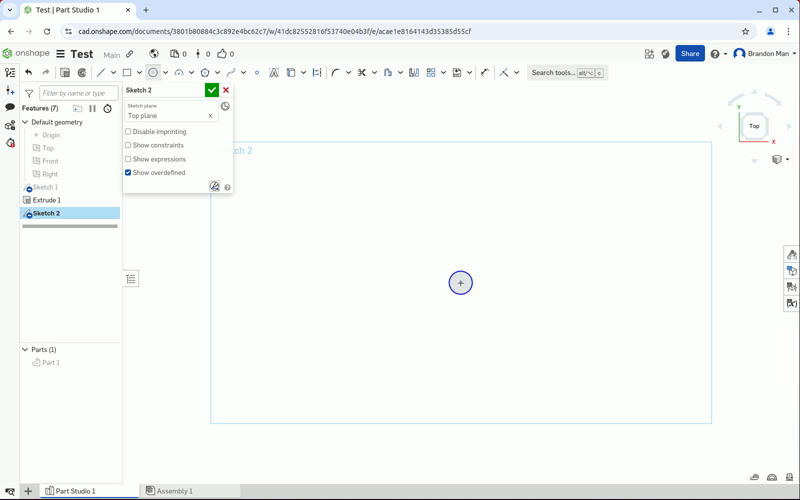
click(460, 282)
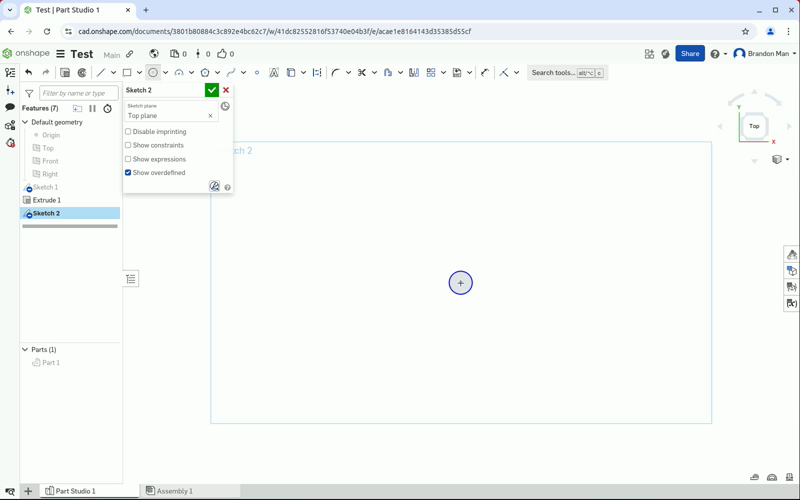
key_up(shift)
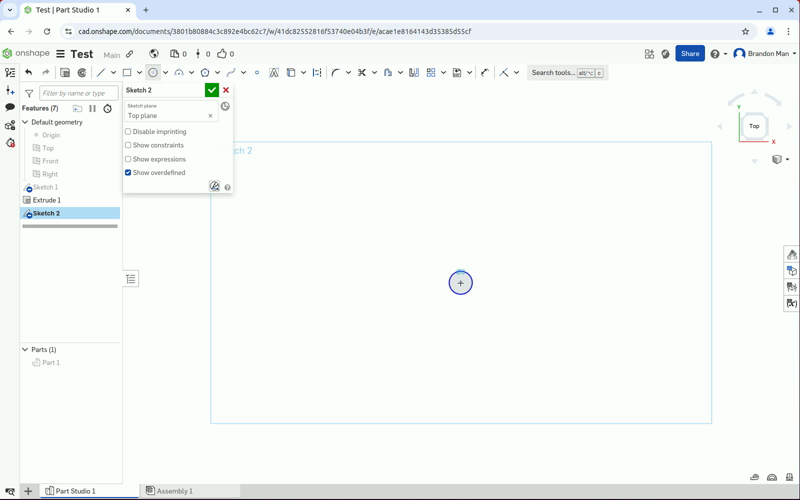
mouse_move(471, 282)
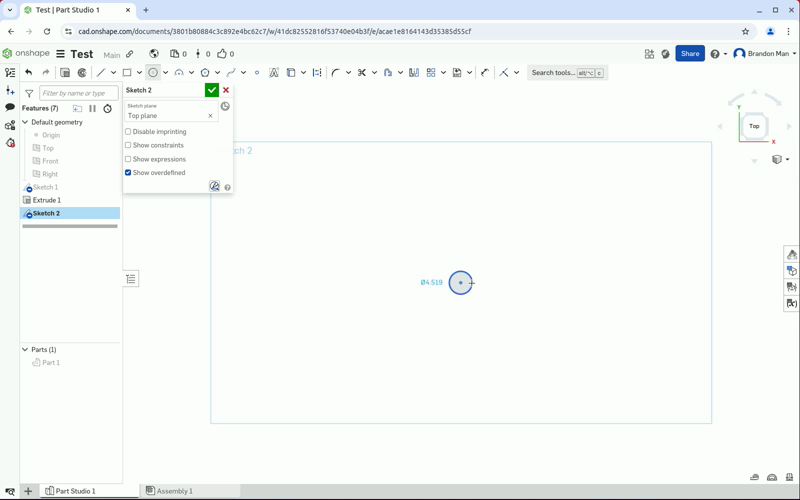
scroll(6)
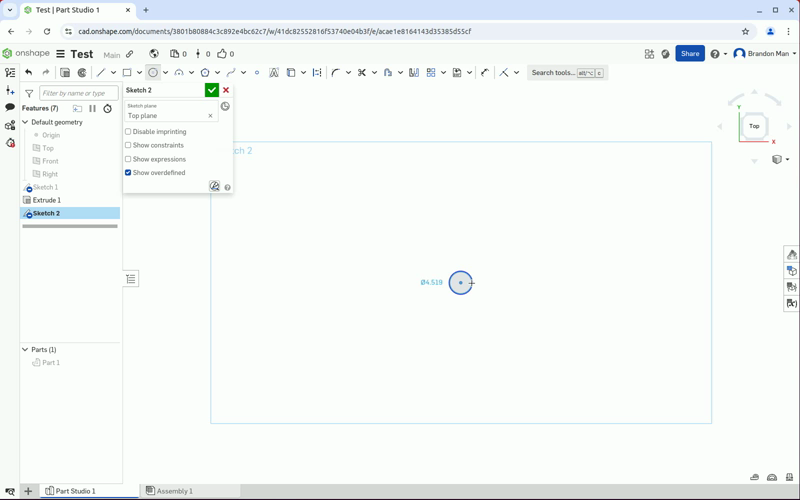
scroll(6)
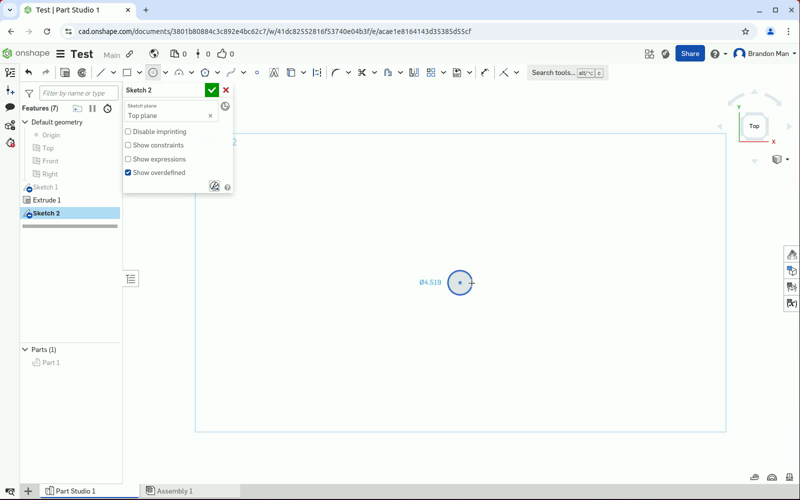
scroll(6)
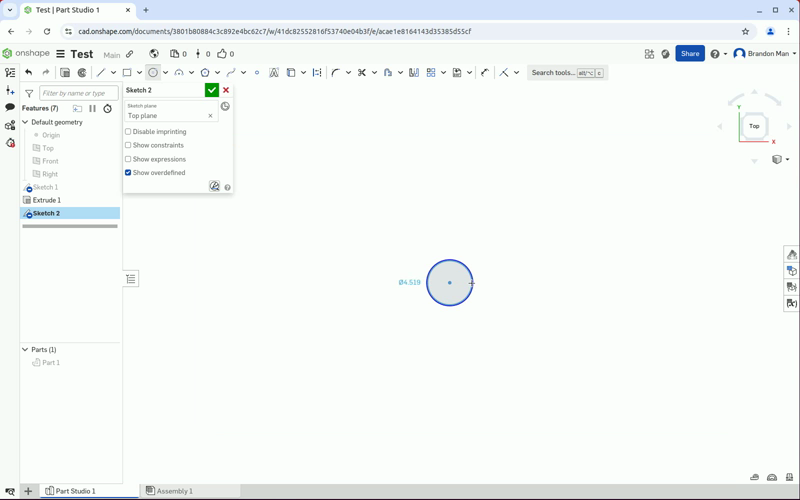
scroll(6)
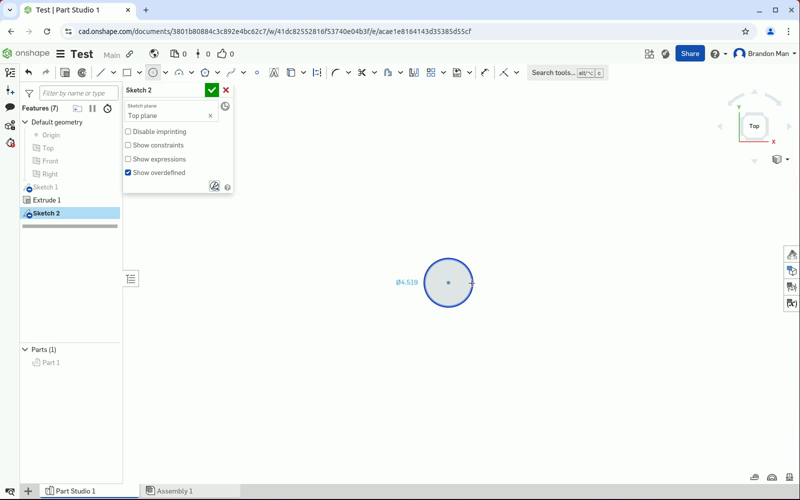
scroll(6)
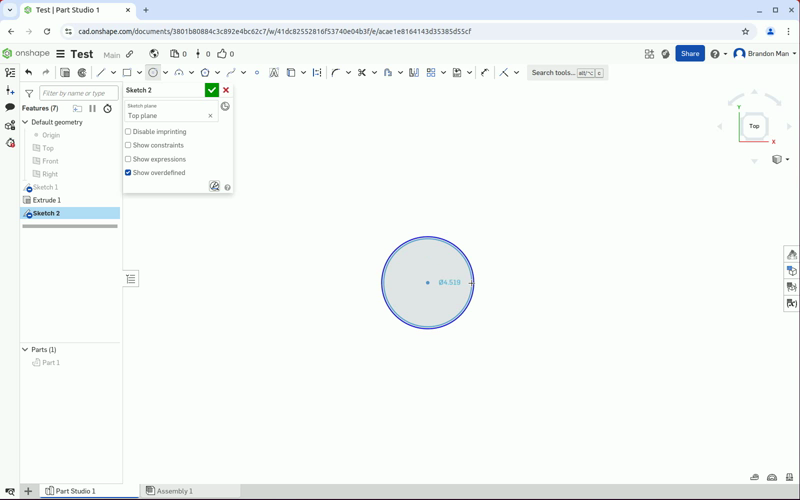
scroll(6)
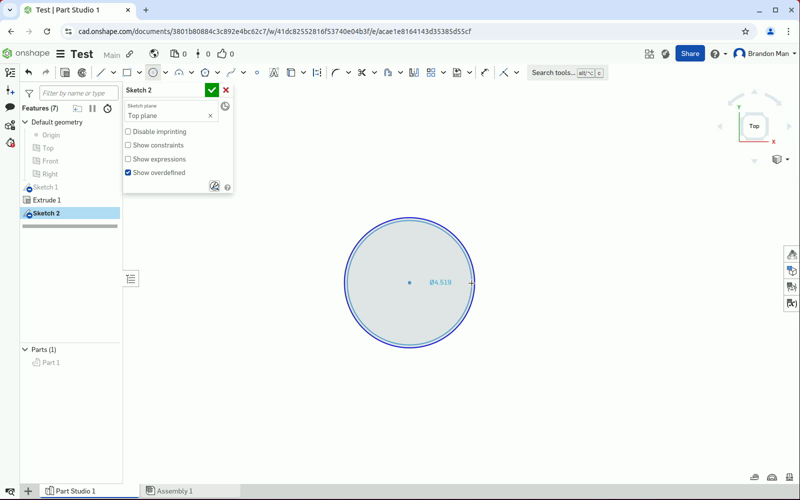
scroll(6)
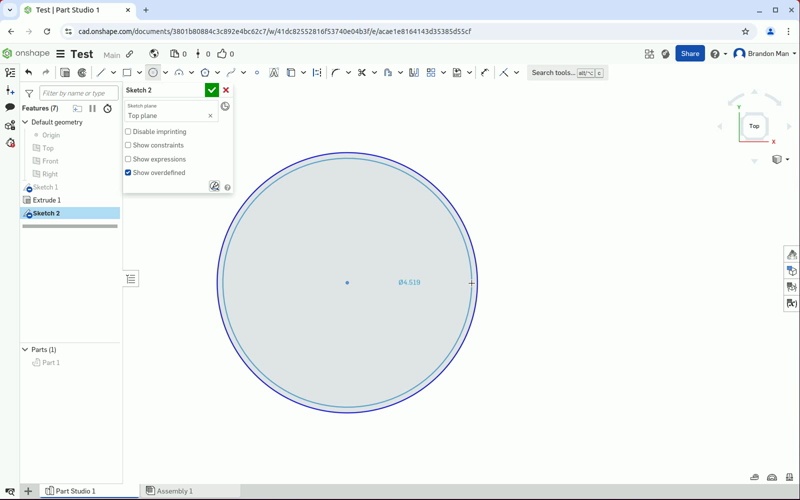
click(471, 282)
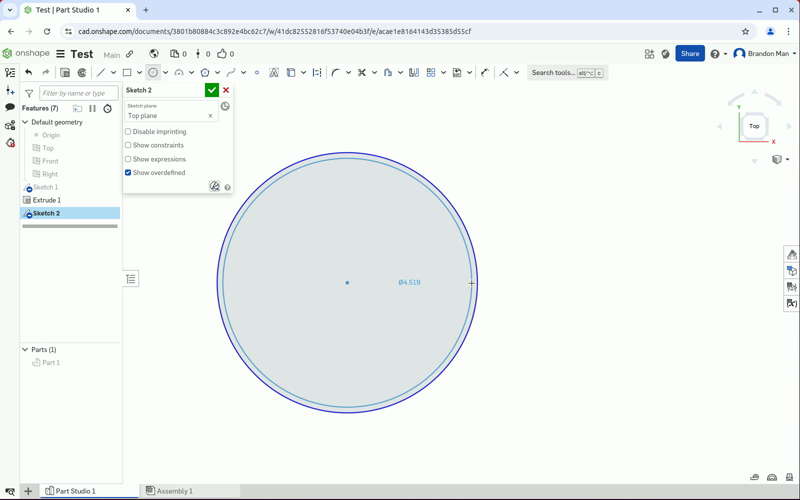
scroll(-6)
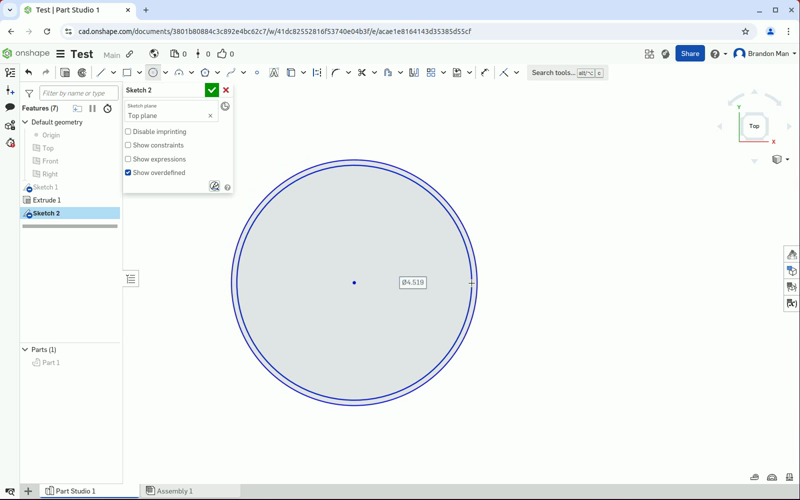
scroll(-6)
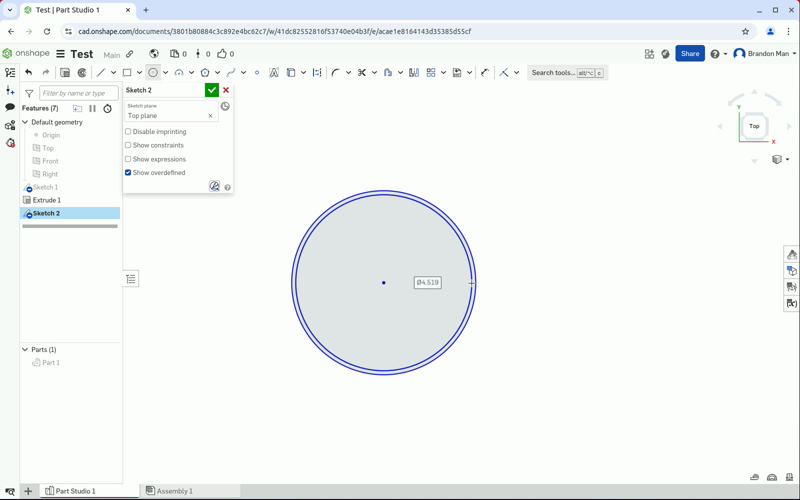
scroll(-6)
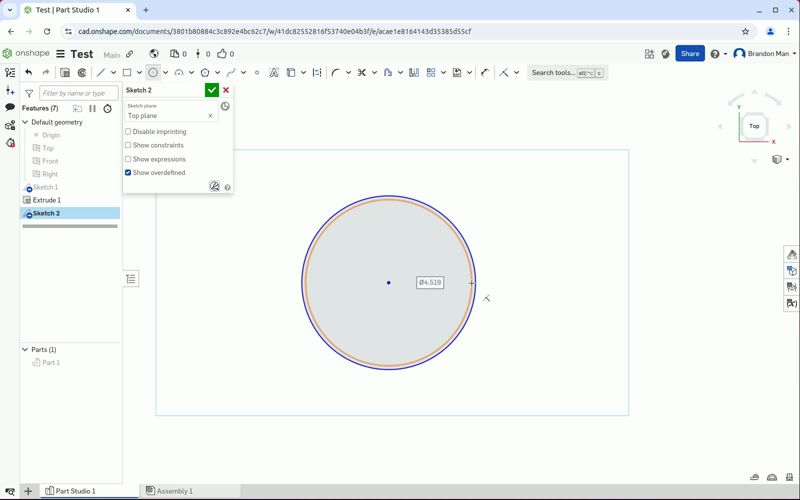
scroll(-6)
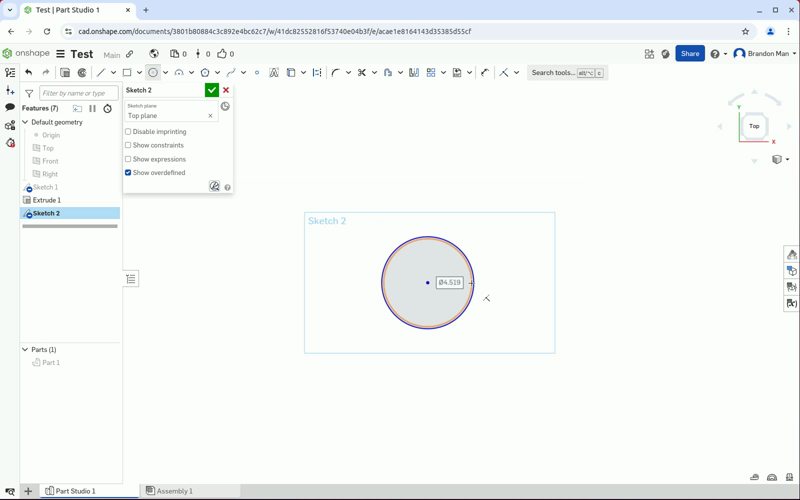
scroll(-6)
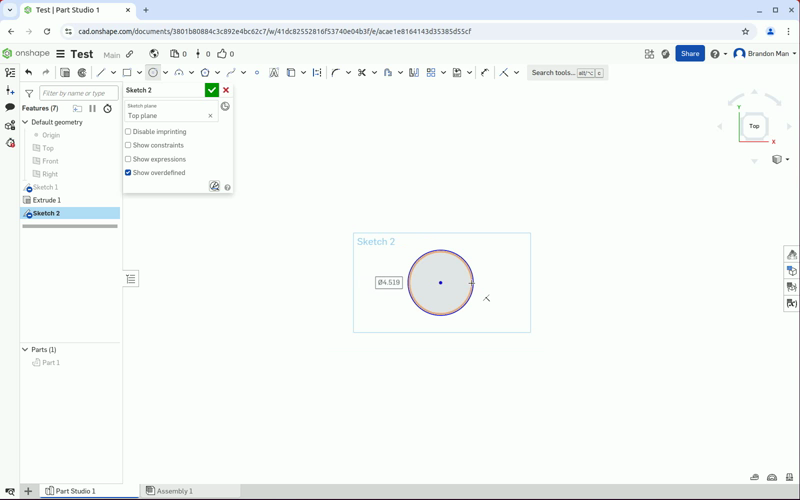
scroll(-6)
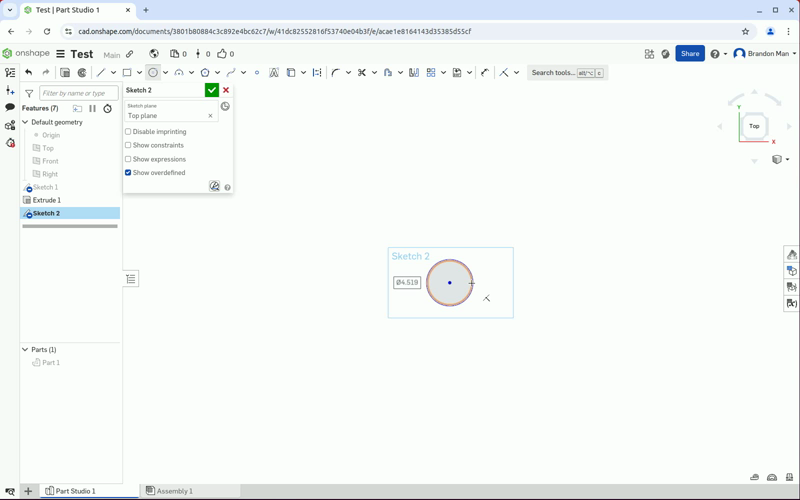
scroll(-6)
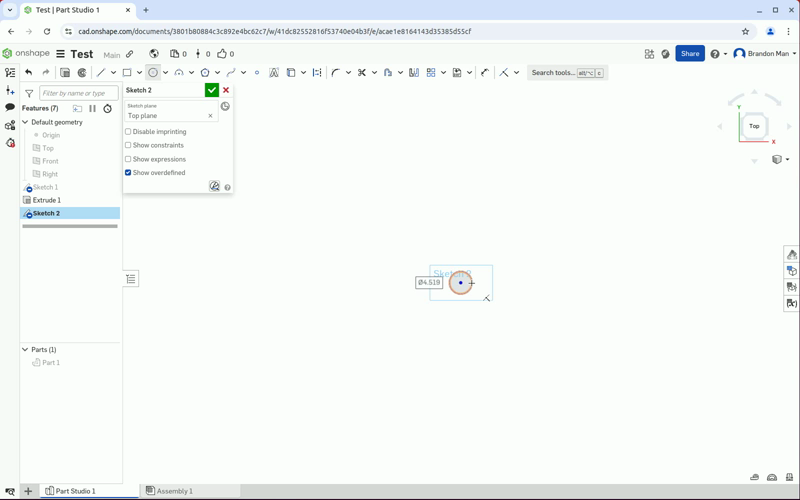
key(esc)
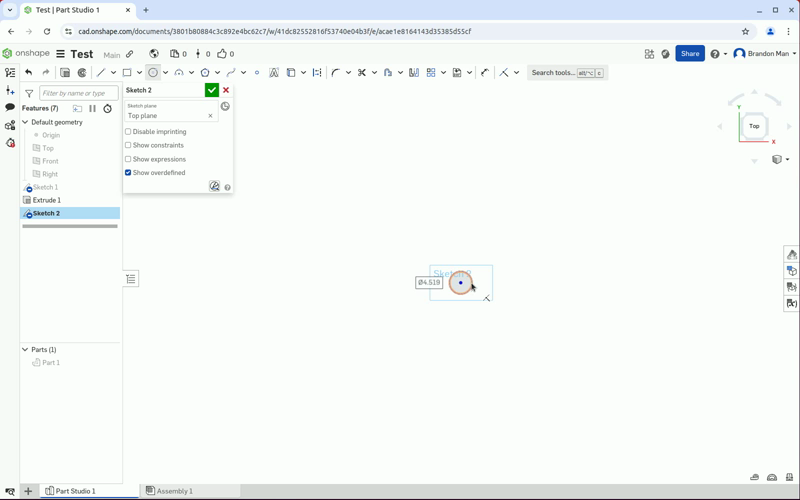
mouse_move(471, 287)
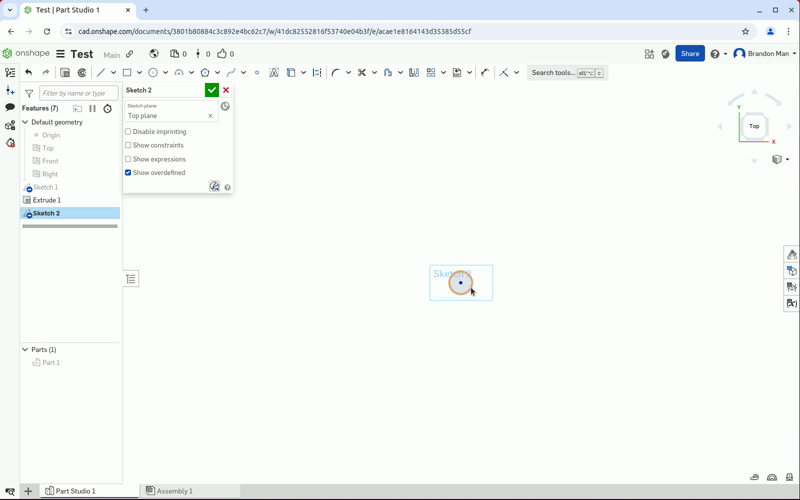
scroll(6)
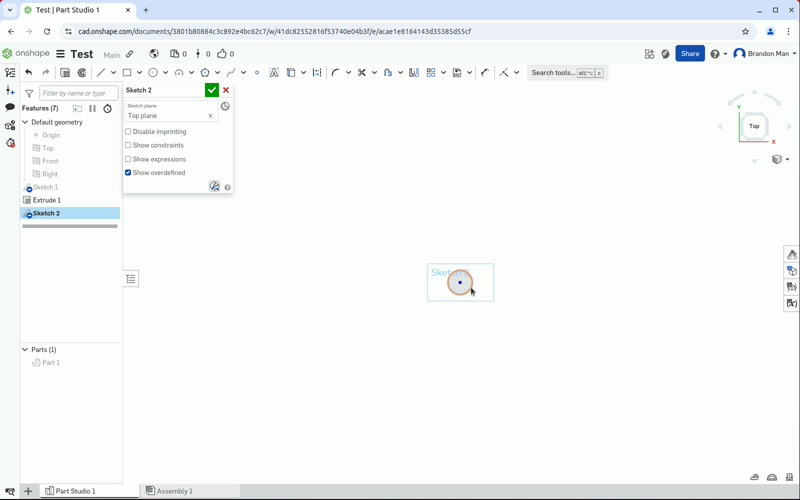
scroll(6)
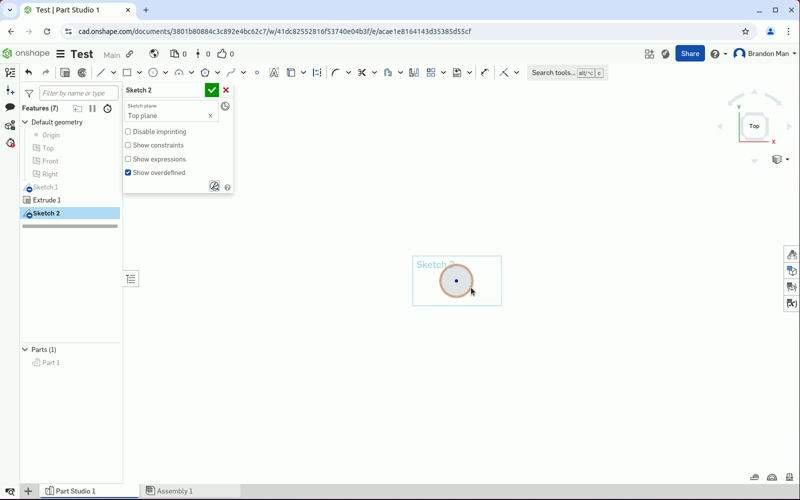
scroll(6)
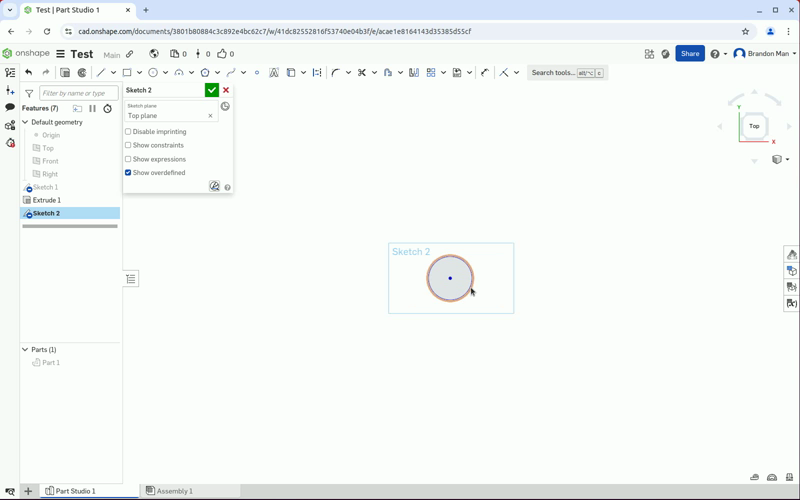
scroll(6)
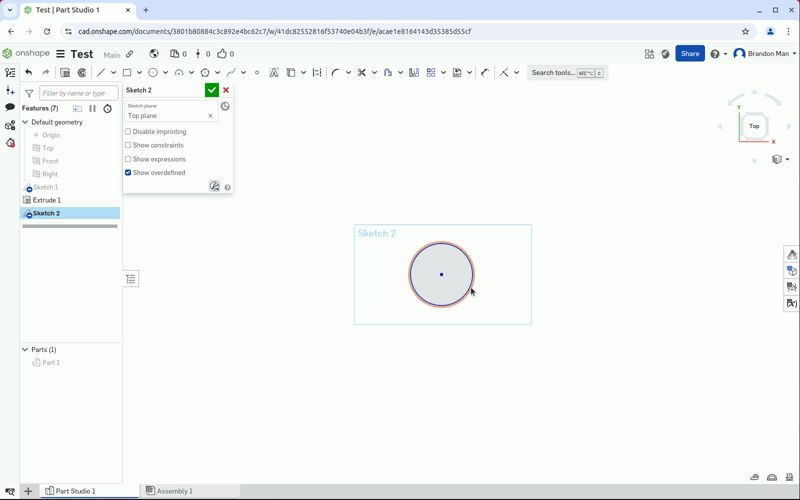
scroll(6)
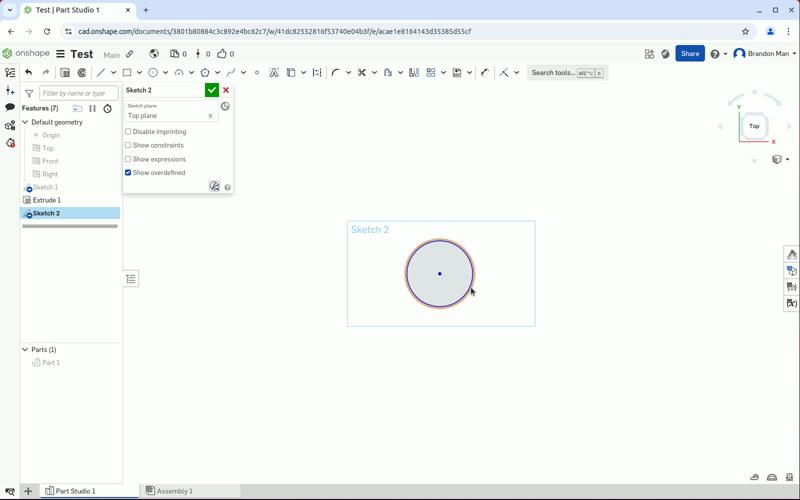
scroll(6)
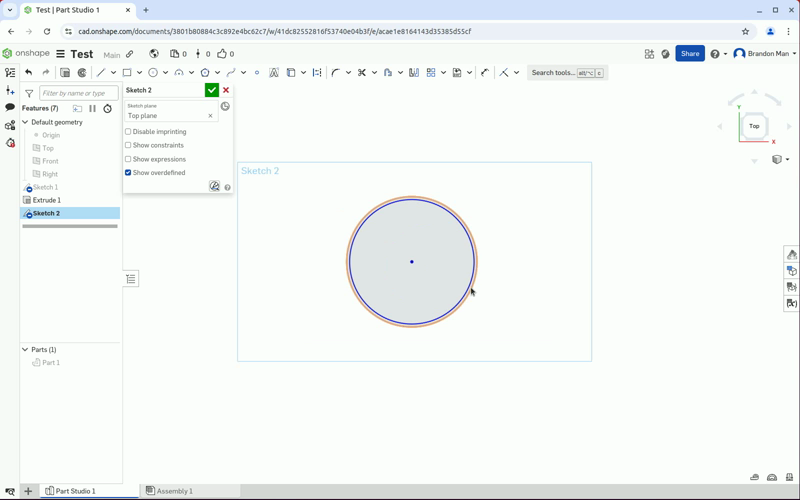
scroll(6)
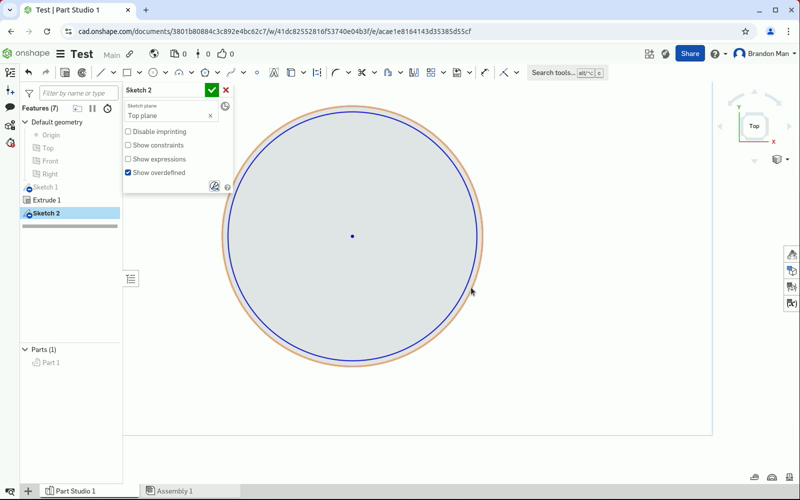
click(471, 287)
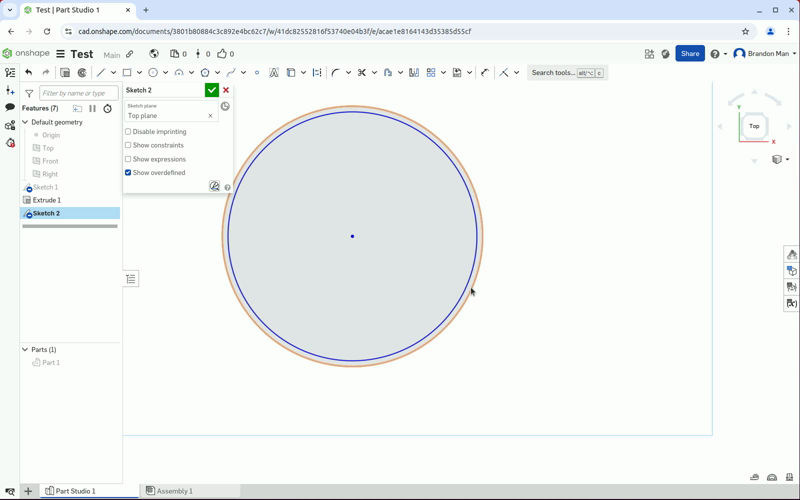
scroll(-6)
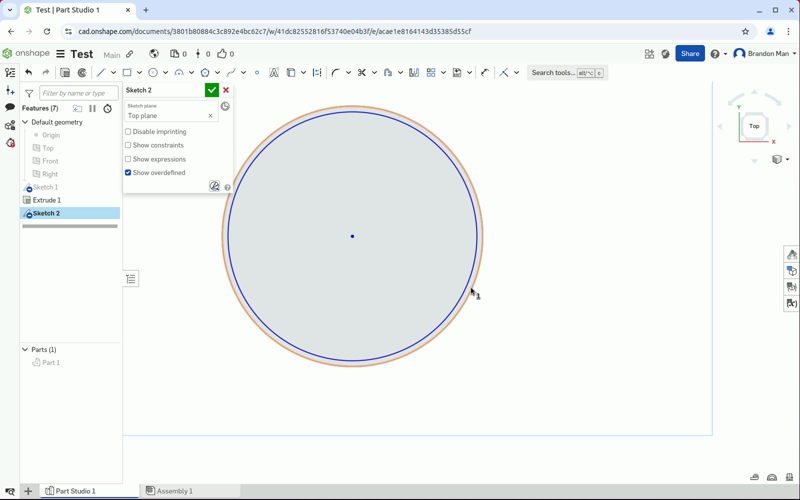
scroll(-6)
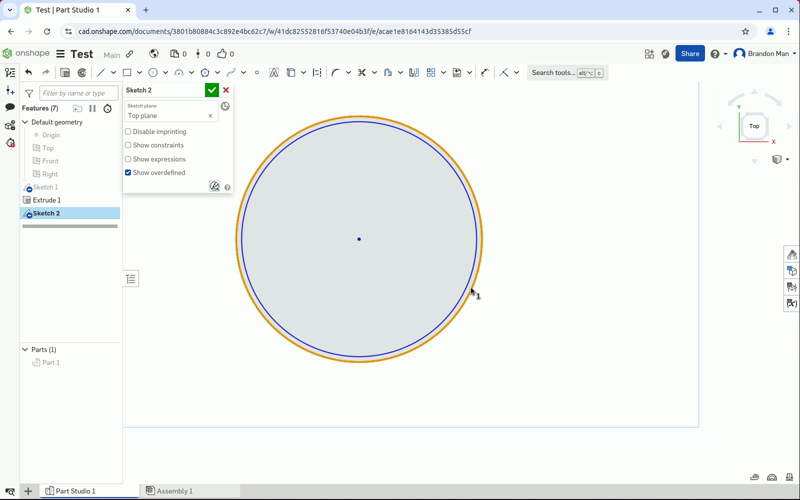
scroll(-6)
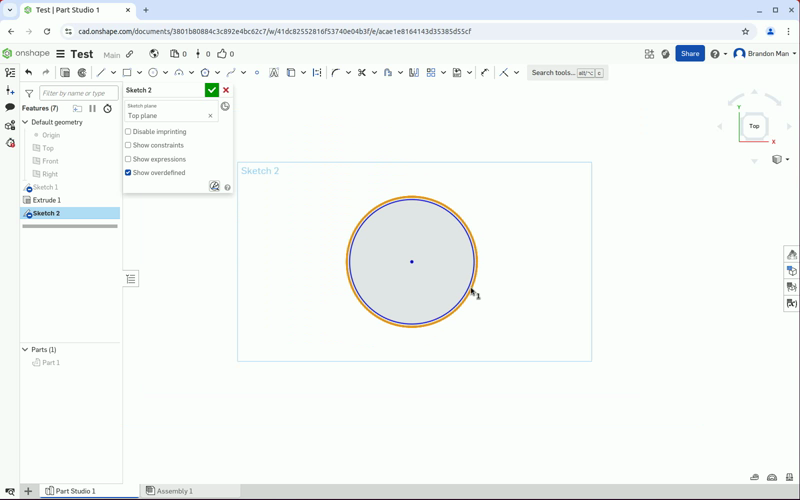
scroll(-6)
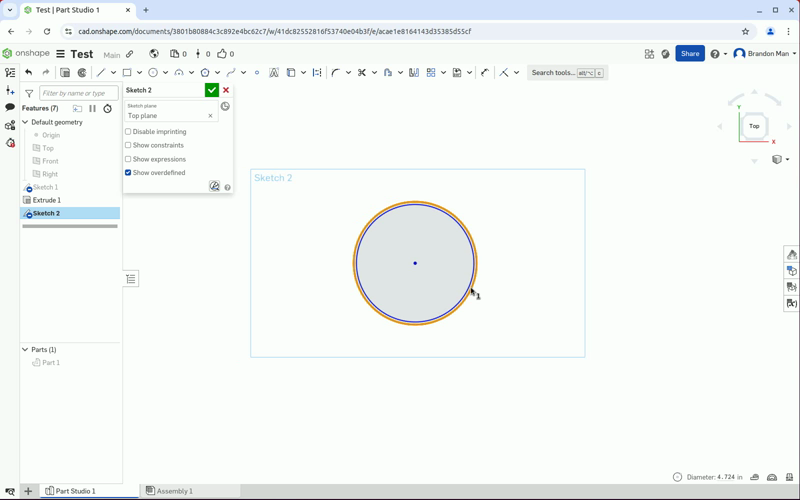
scroll(-6)
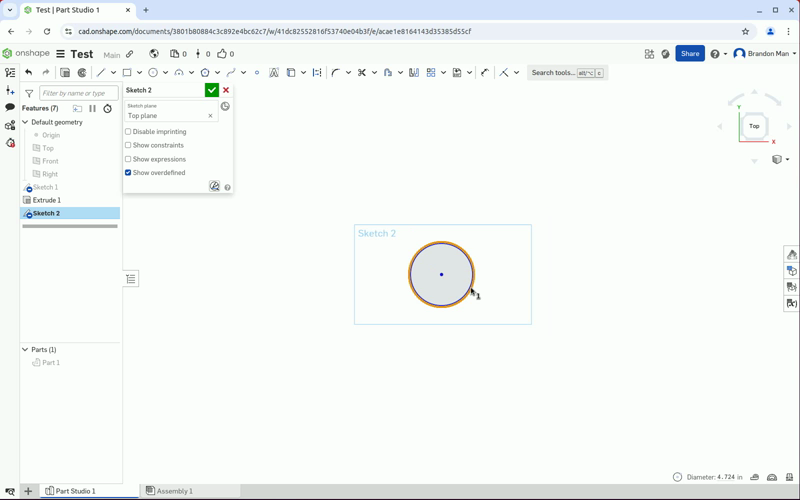
scroll(-6)
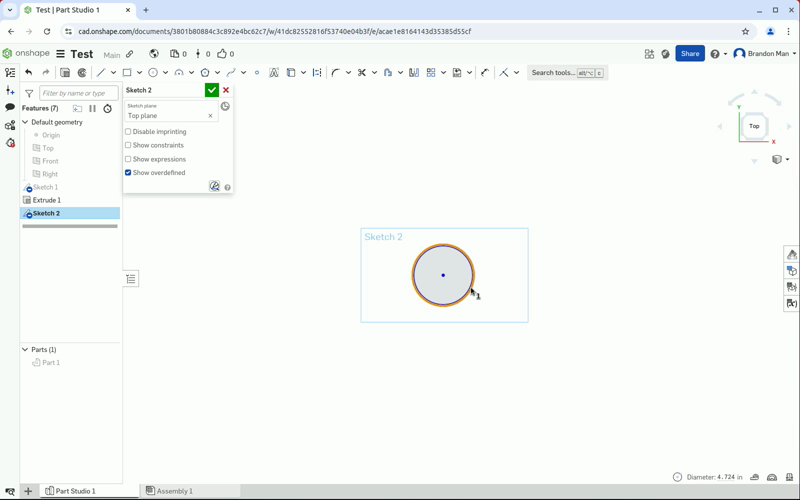
scroll(-6)
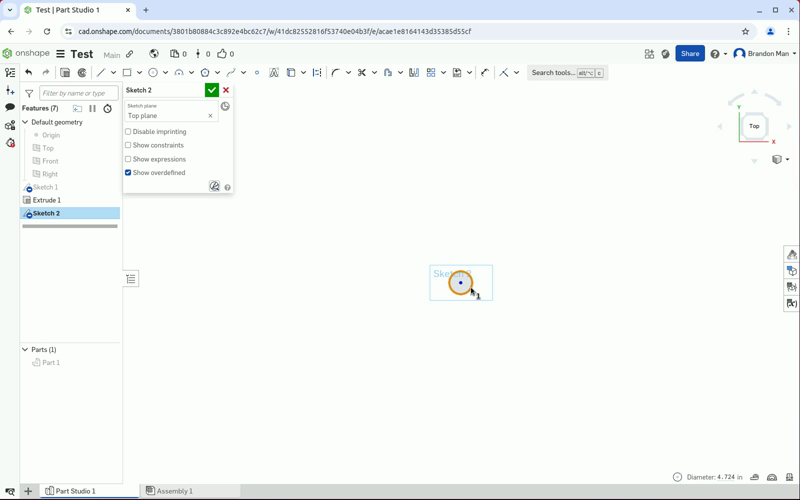
mouse_move(73, 352)
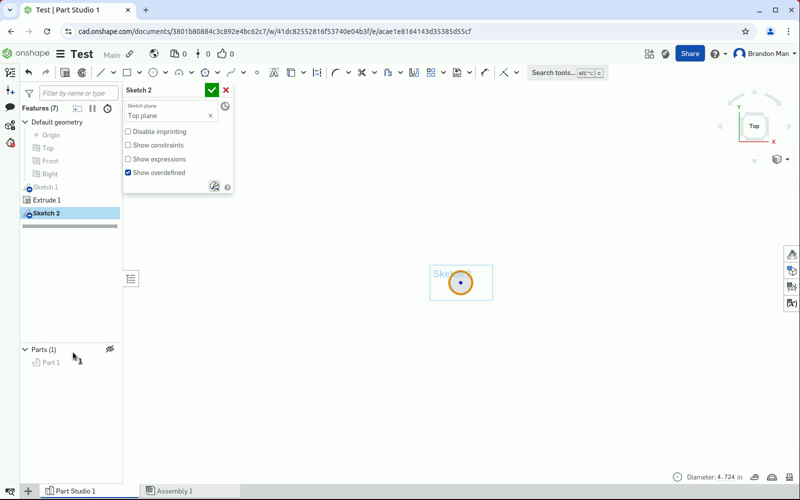
key(shift+y)
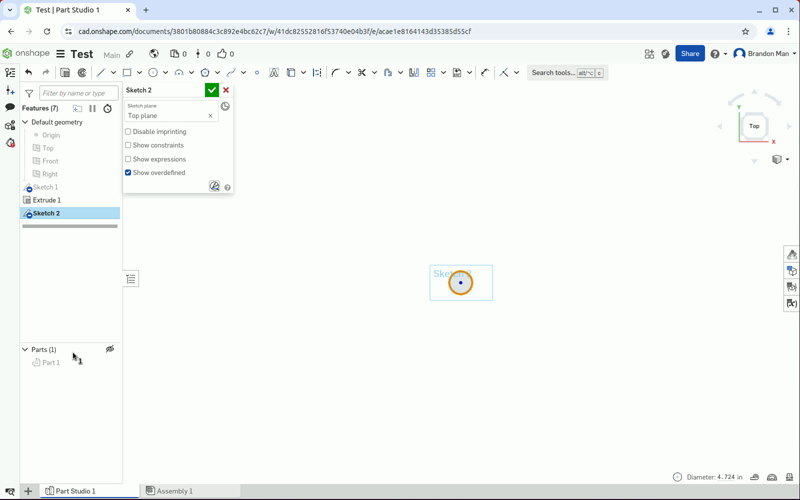
key(shift+e)
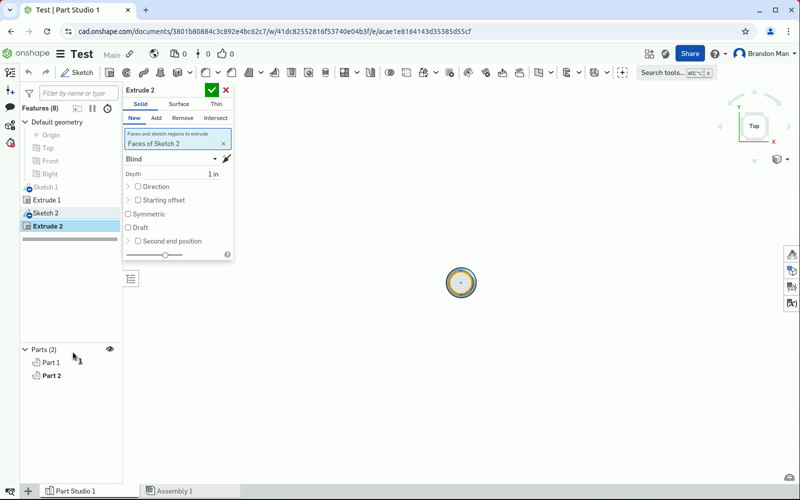
mouse_move(143, 106)
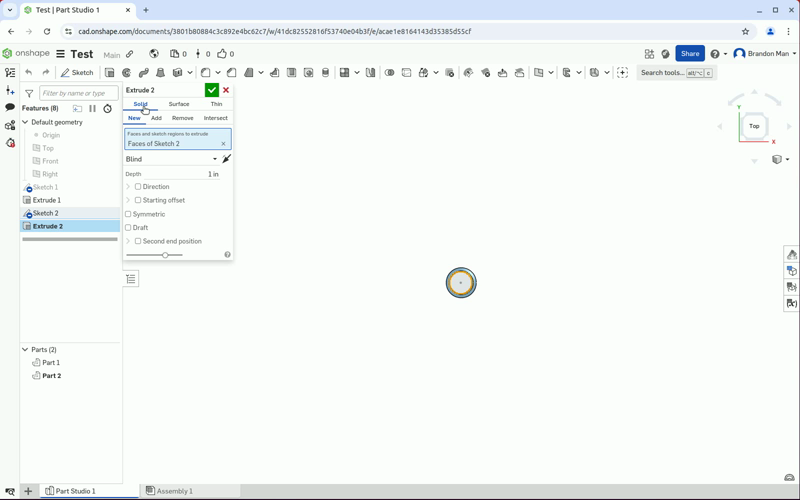
click(143, 106)
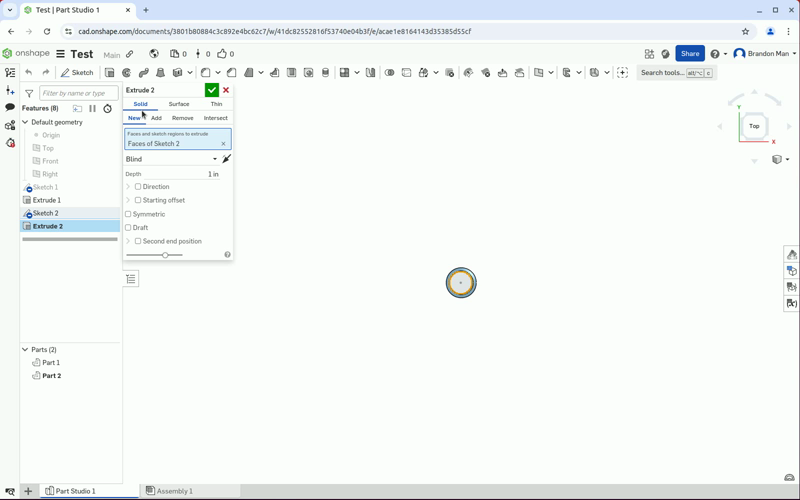
mouse_move(137, 120)
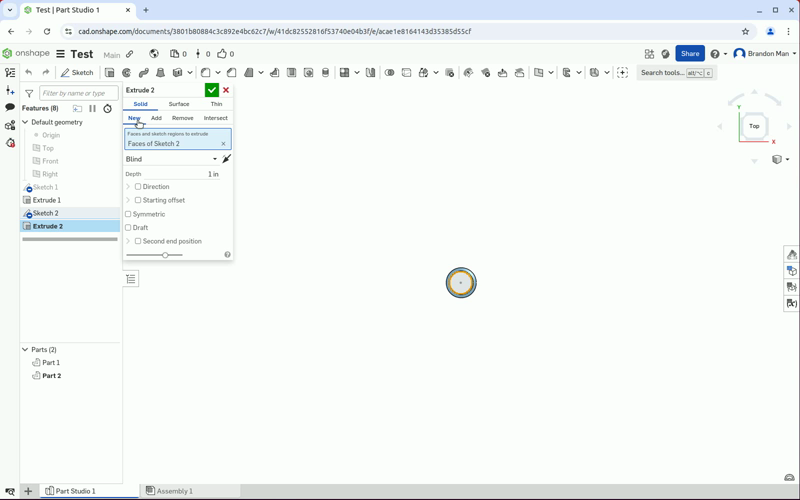
click(137, 120)
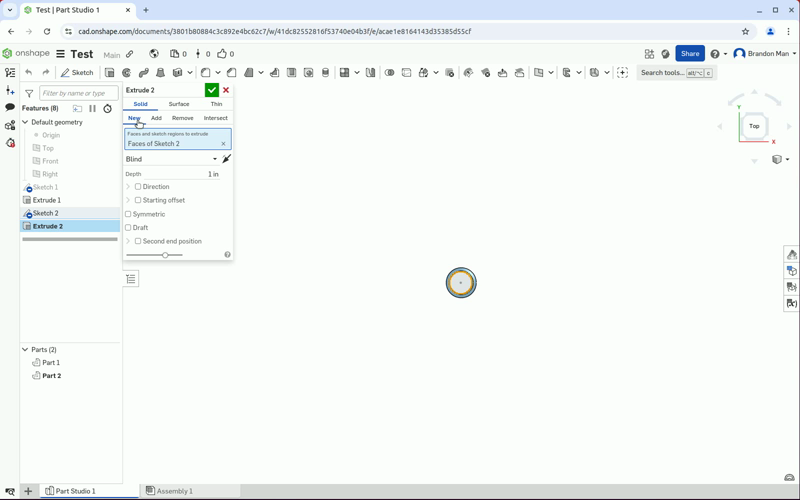
key(tab, 4)
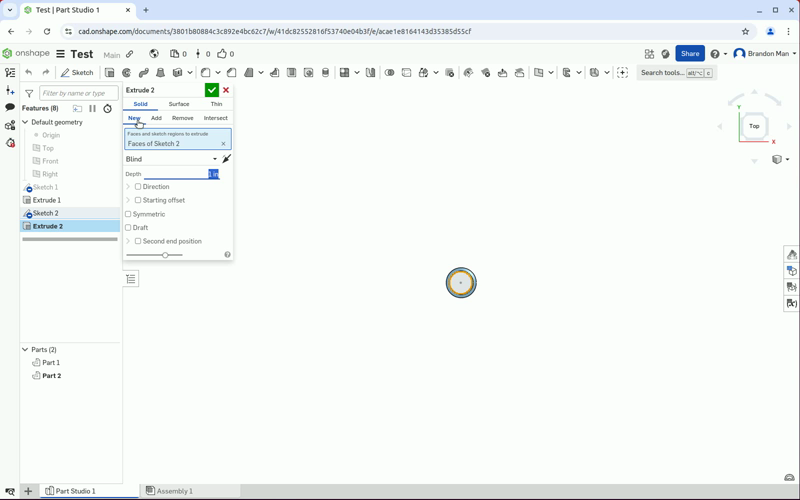
text(2.889)
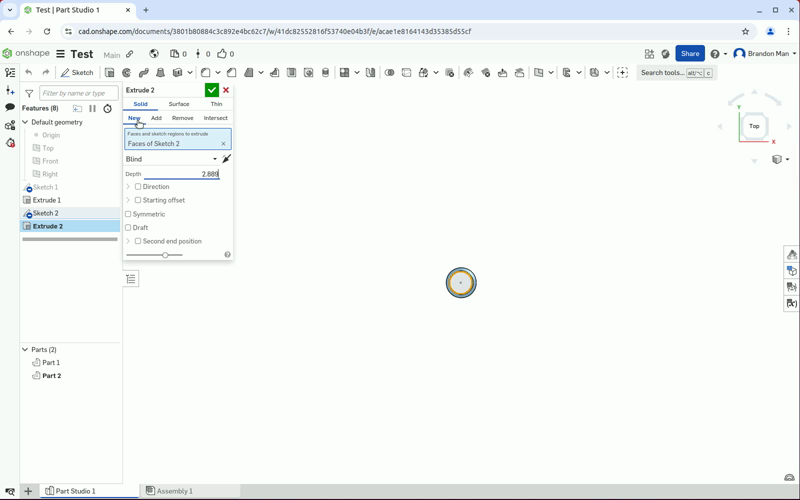
key(enter)
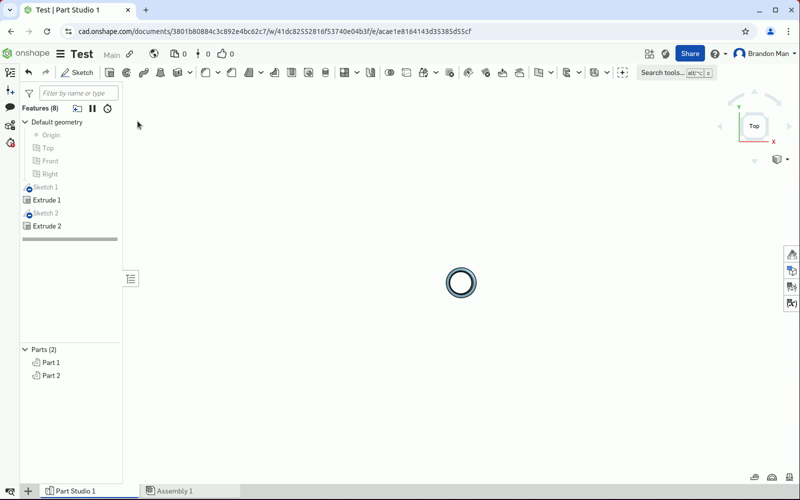
key(shift+h)
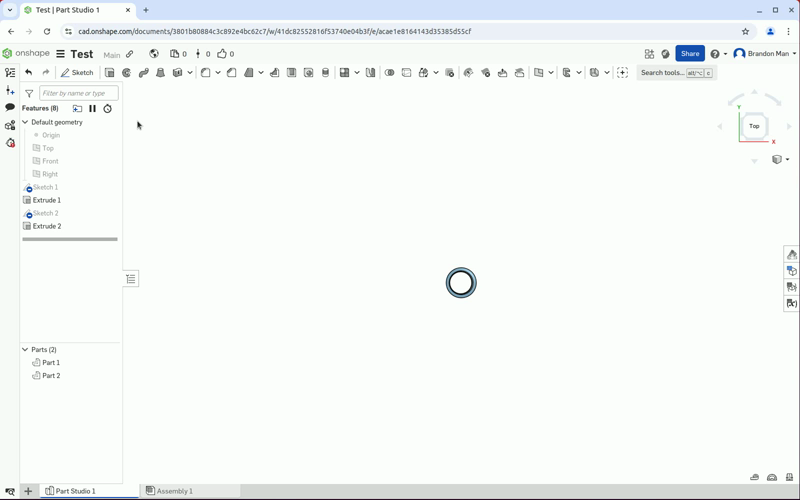
key(shift+h)
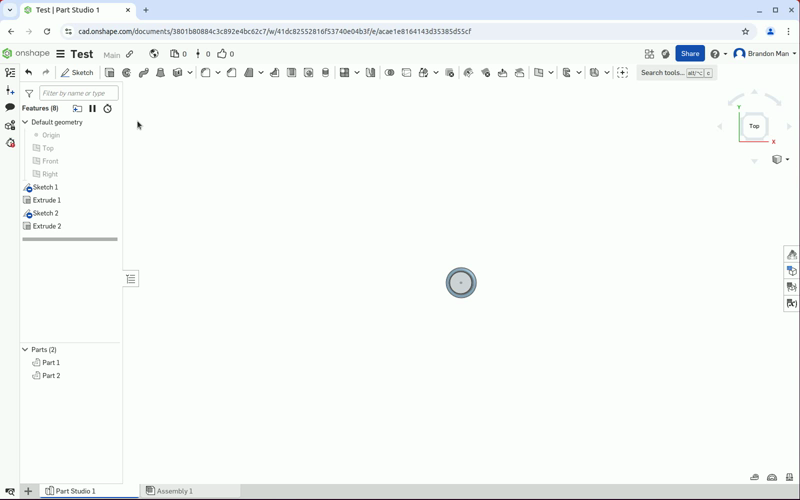
key(shift+7)
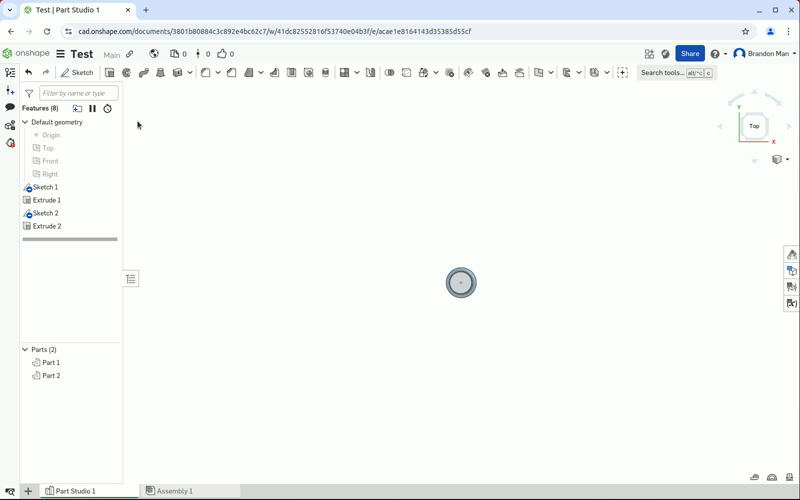
key(up, 3)
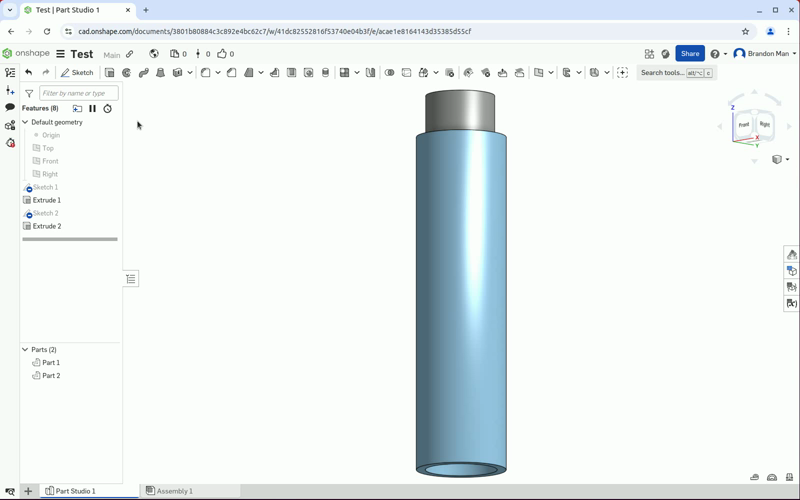
key(left, 3)
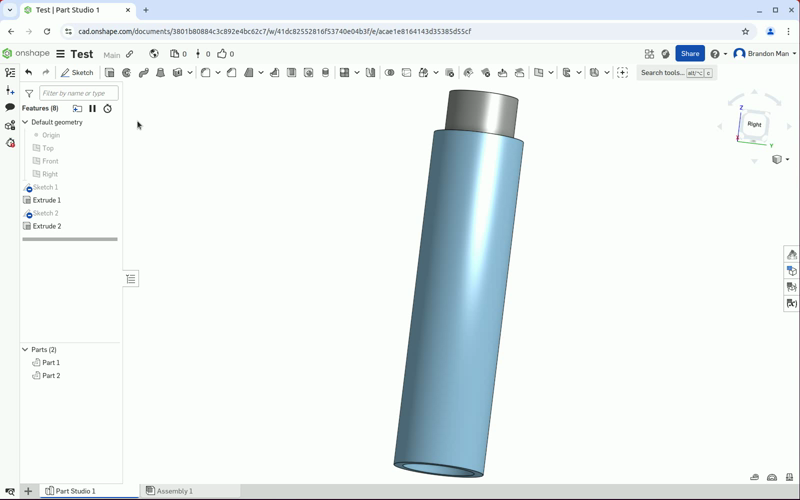
key(right, 3)
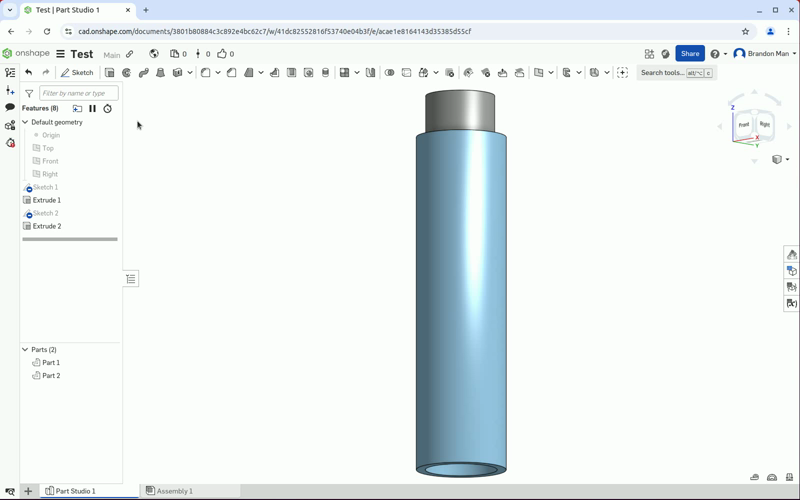
key(down, 3)
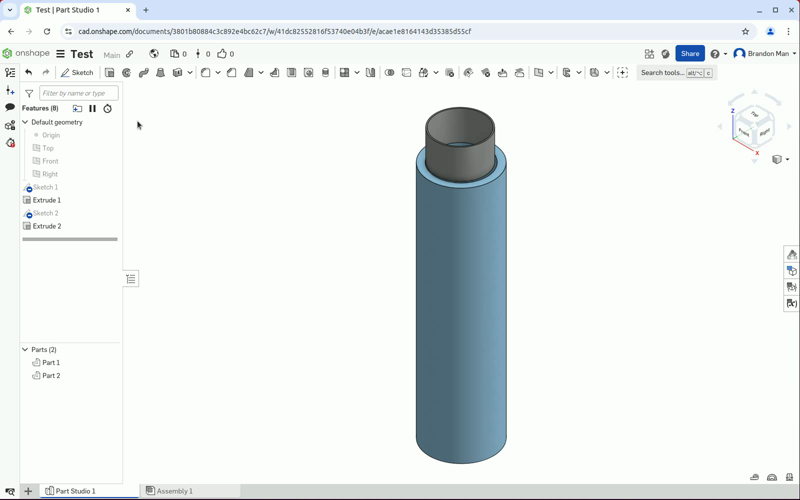
mouse_move(73, 189)
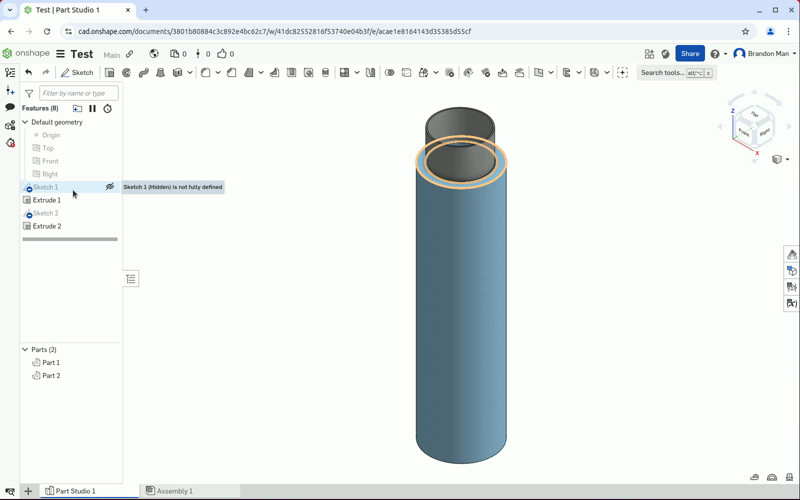
click(73, 189)